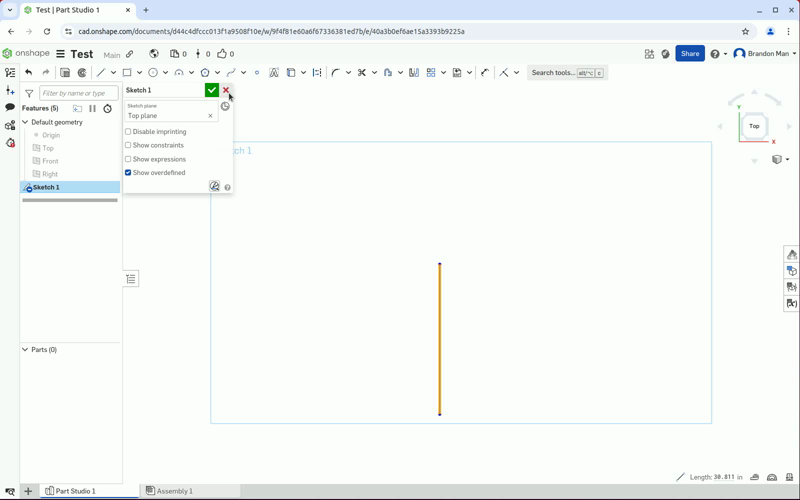
key(shift+h)
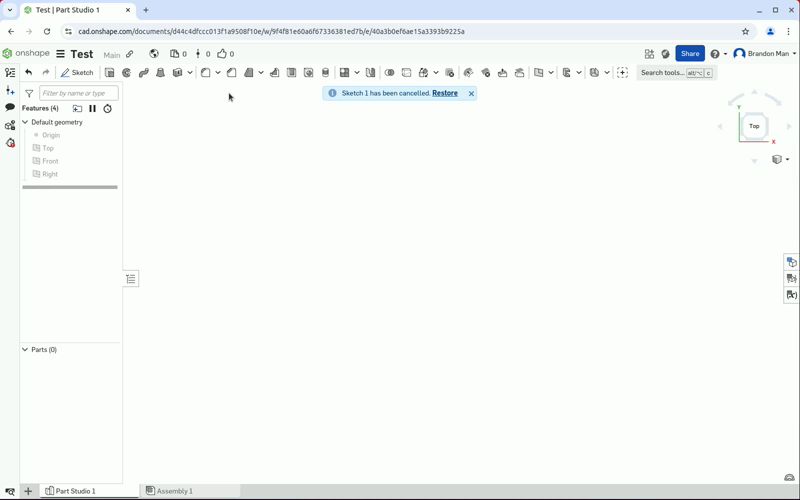
mouse_move(73, 352)
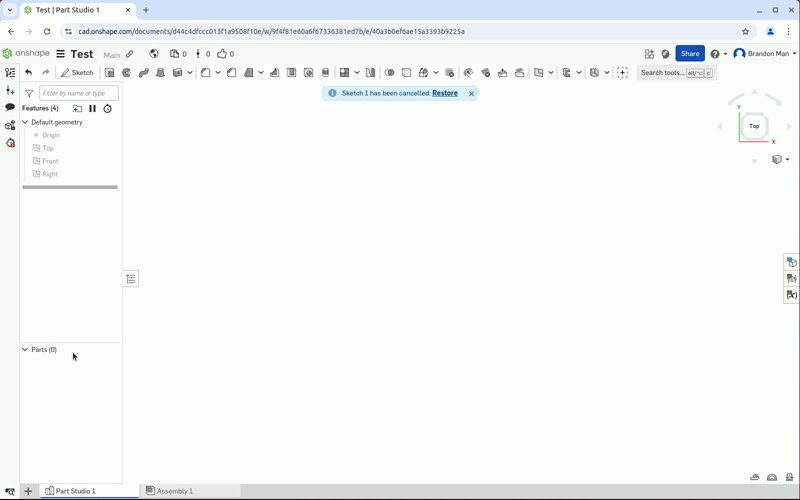
key(y)
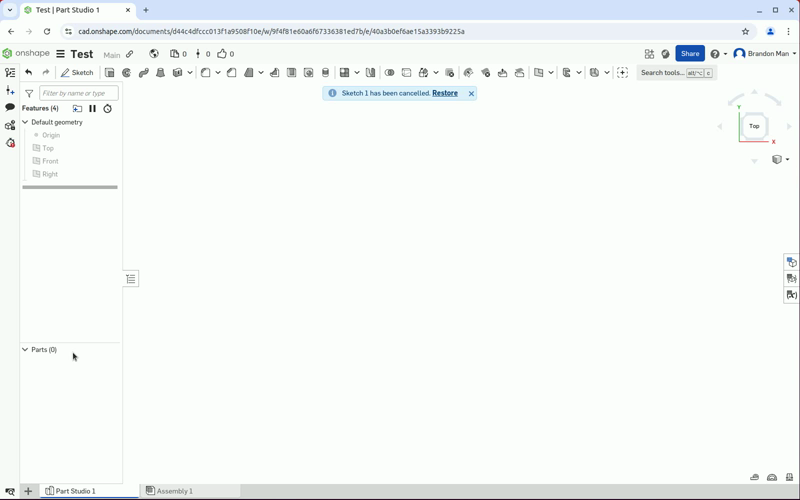
key(shift+p)
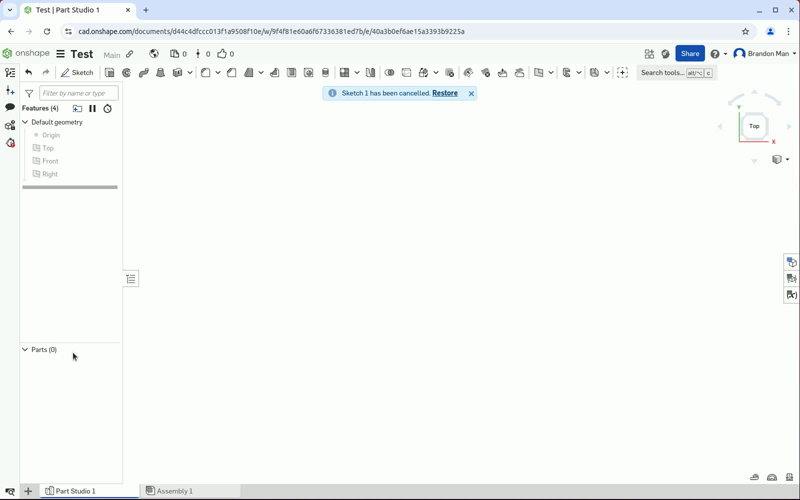
key(space)
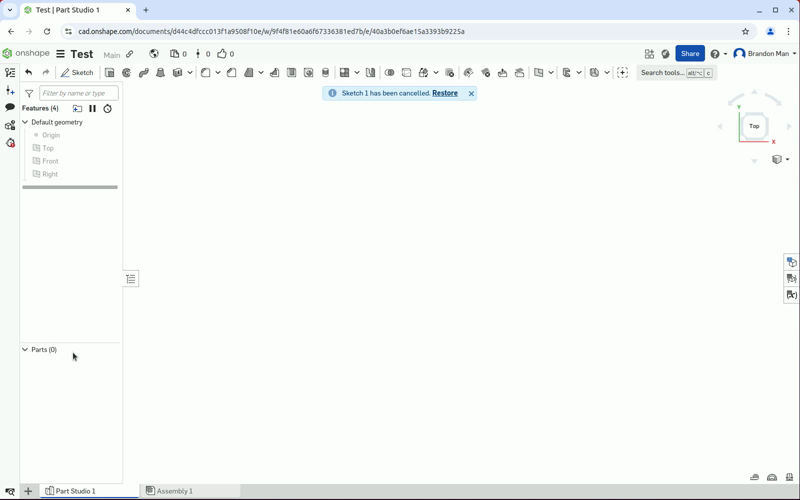
key_down(shift)
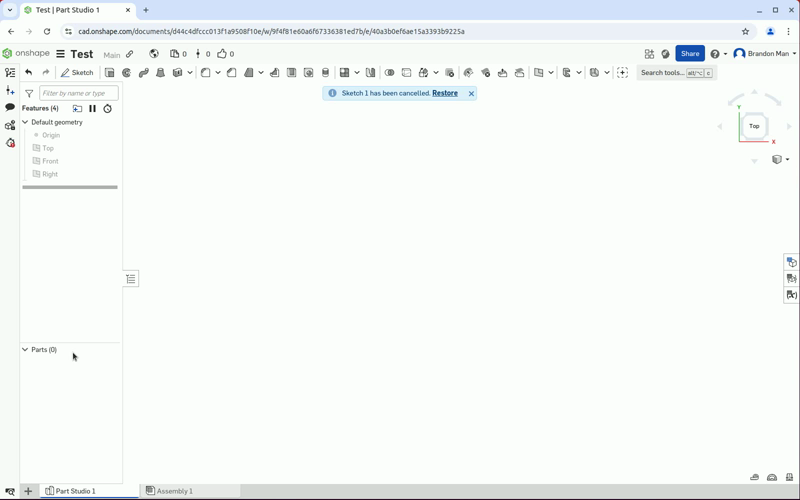
key(up)
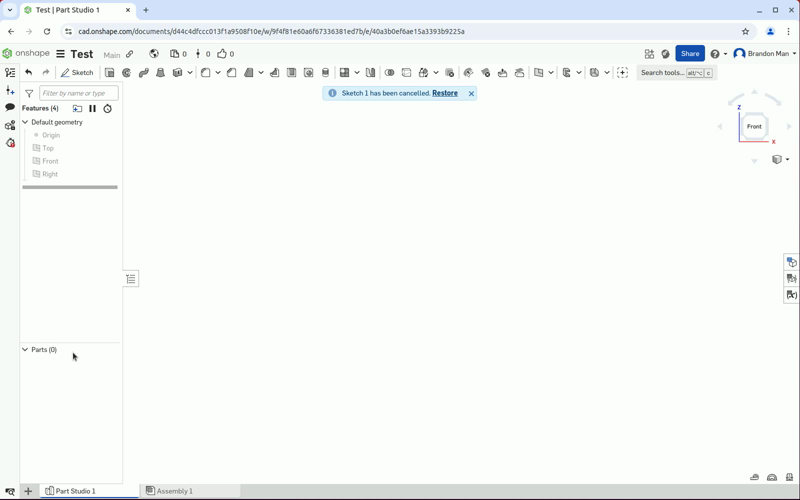
key_up(shift)
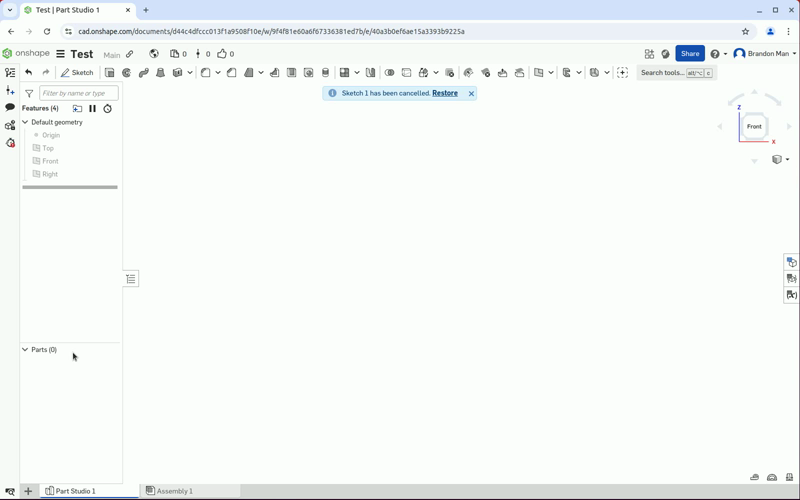
mouse_move(73, 352)
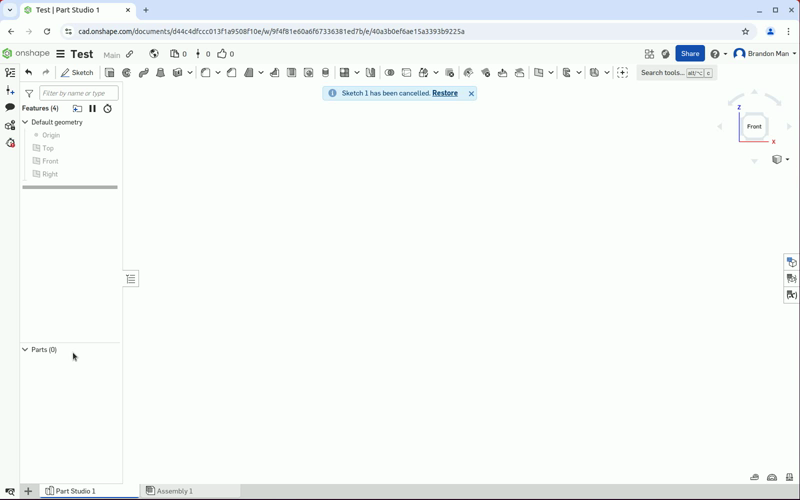
key(shift+y)
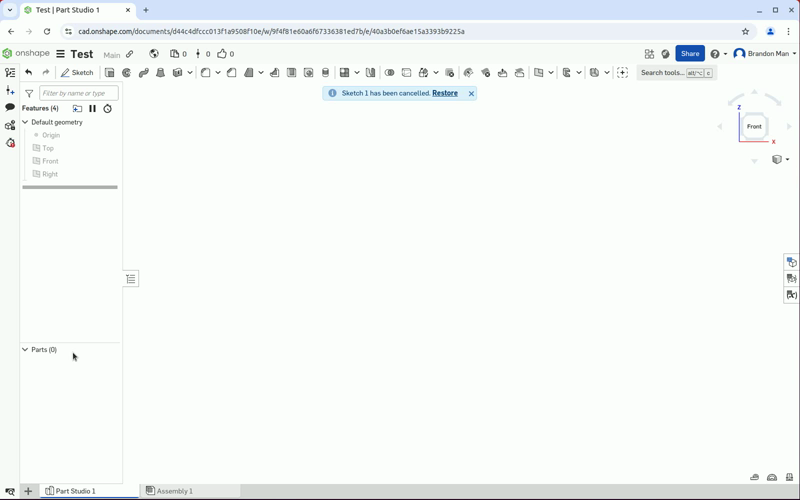
key(shift+s)
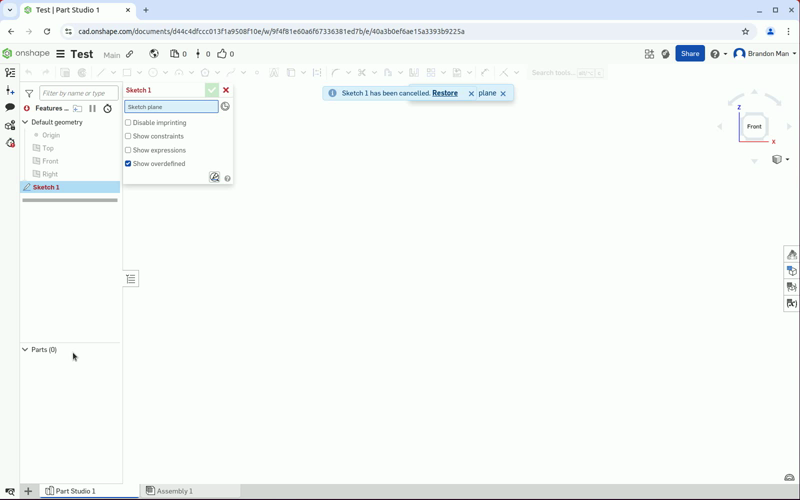
mouse_move(73, 163)
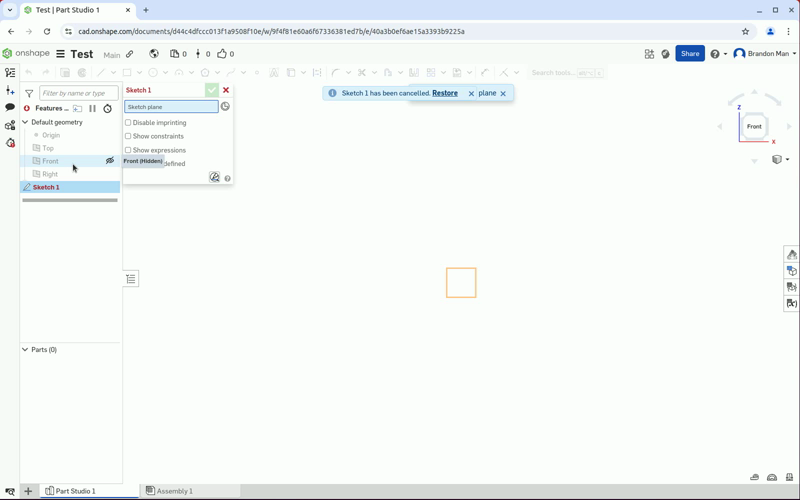
click(73, 163)
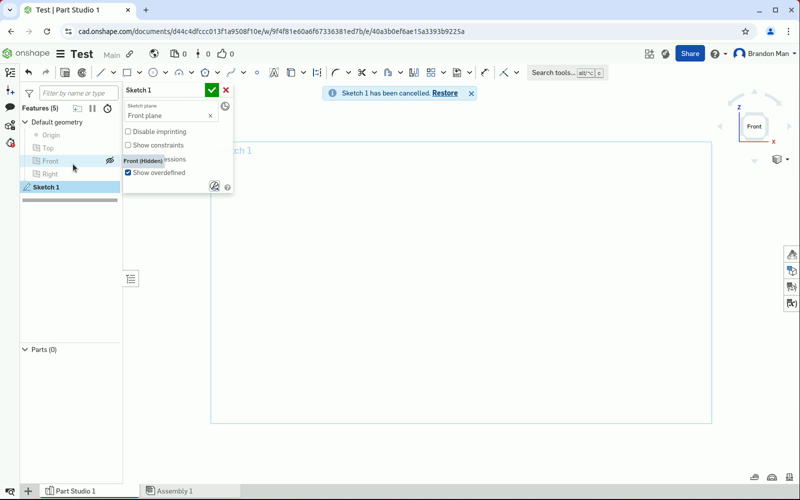
mouse_move(73, 352)
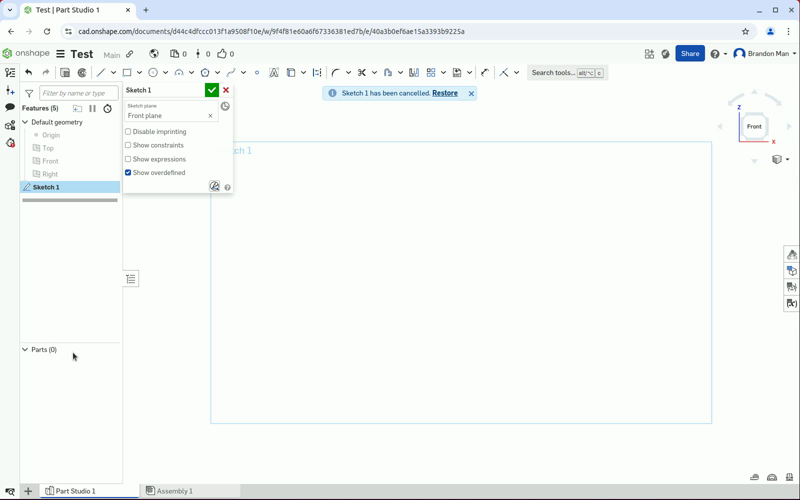
key(y)
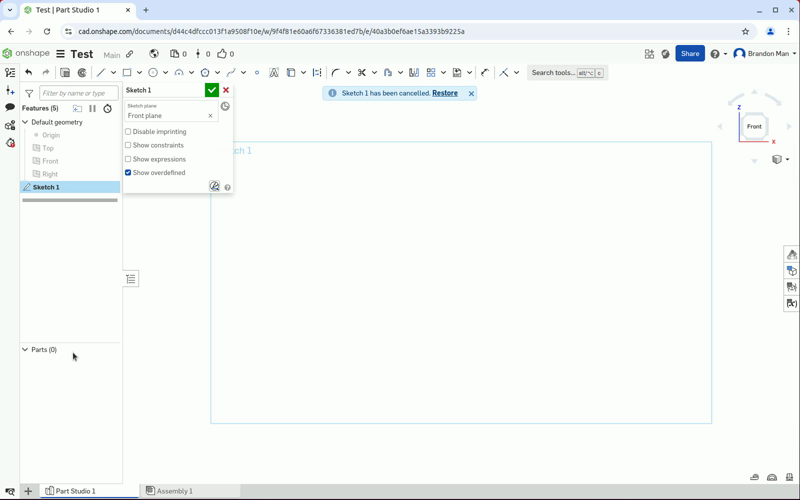
key(c)
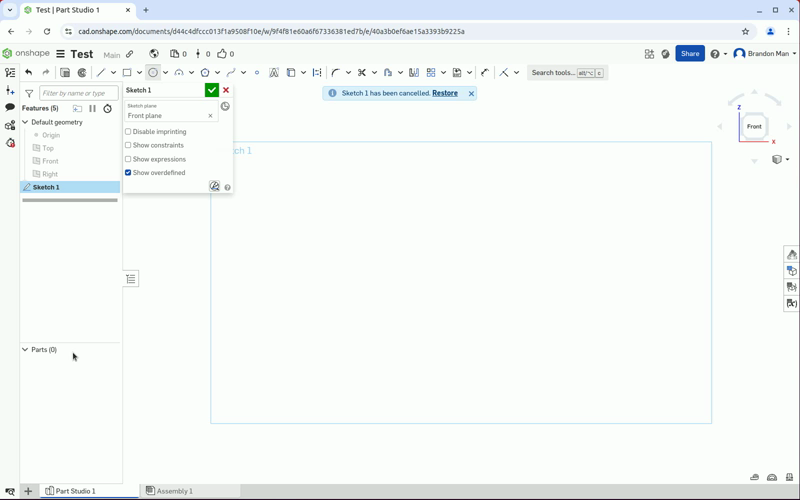
key_down(shift)
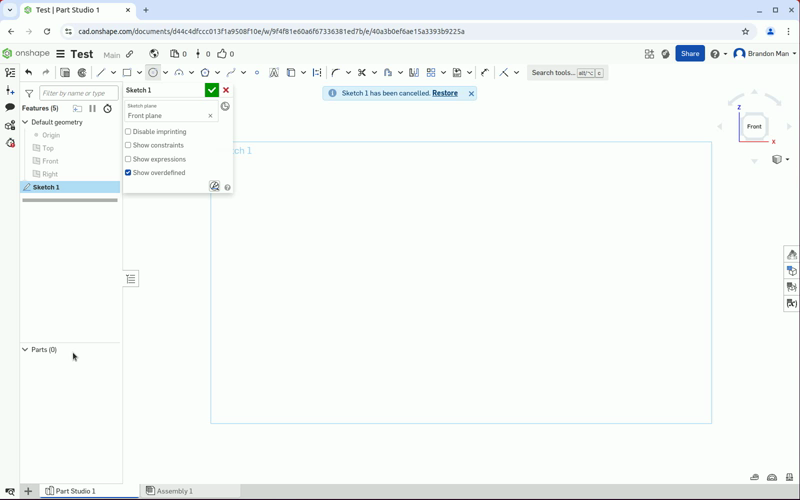
mouse_move(461, 282)
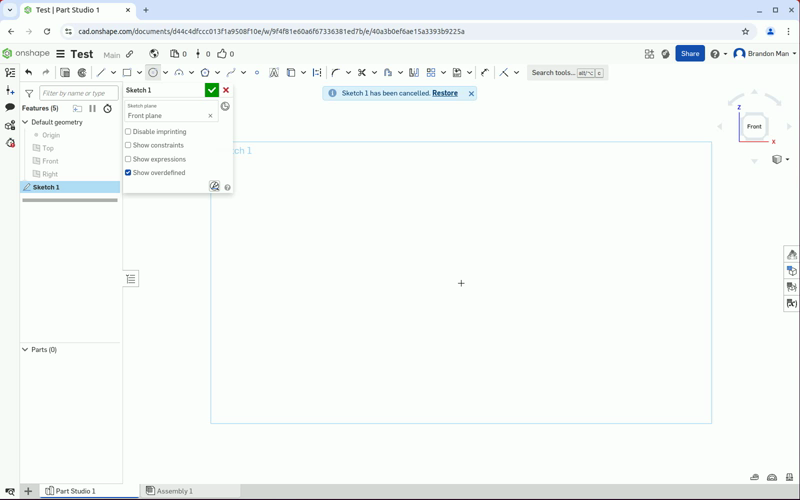
click(461, 282)
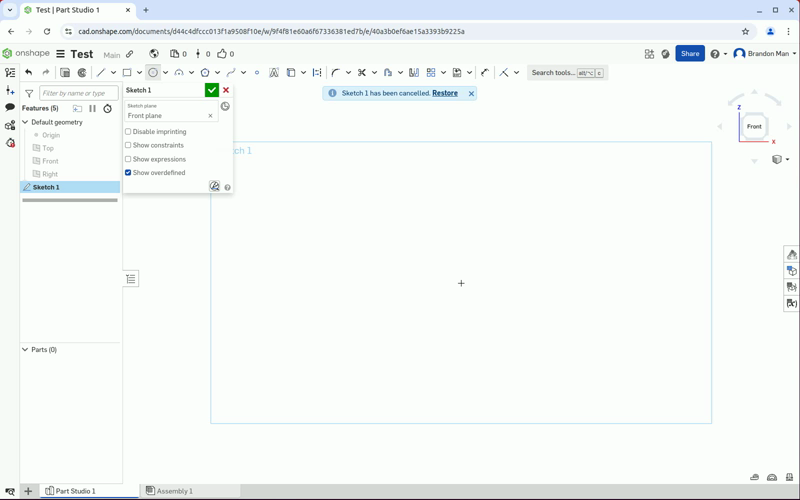
key_up(shift)
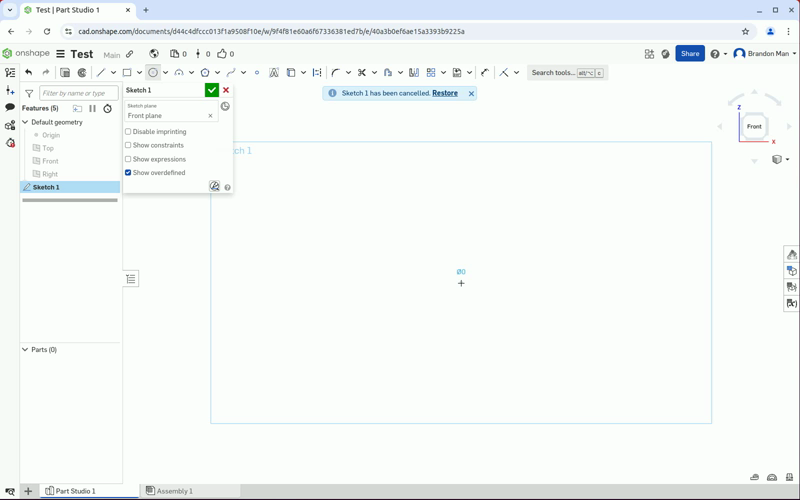
mouse_move(574, 282)
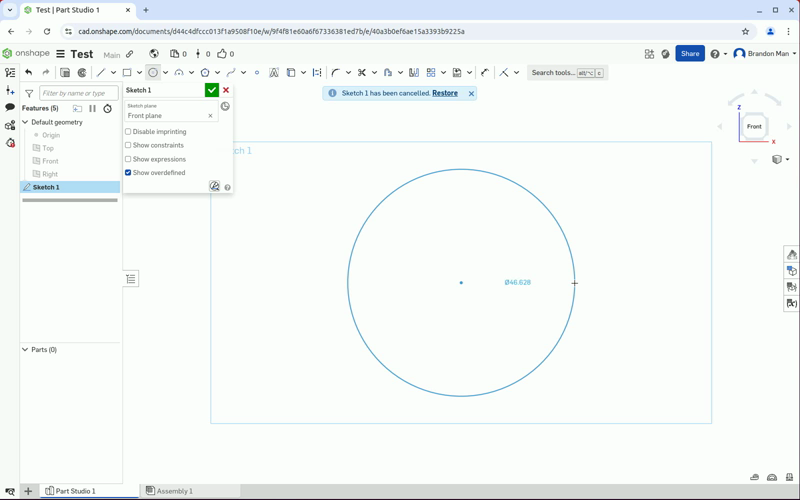
click(574, 282)
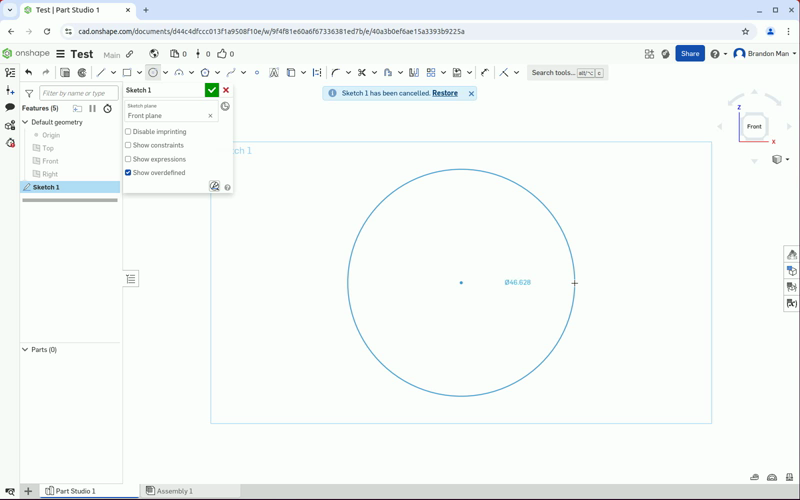
key(esc)
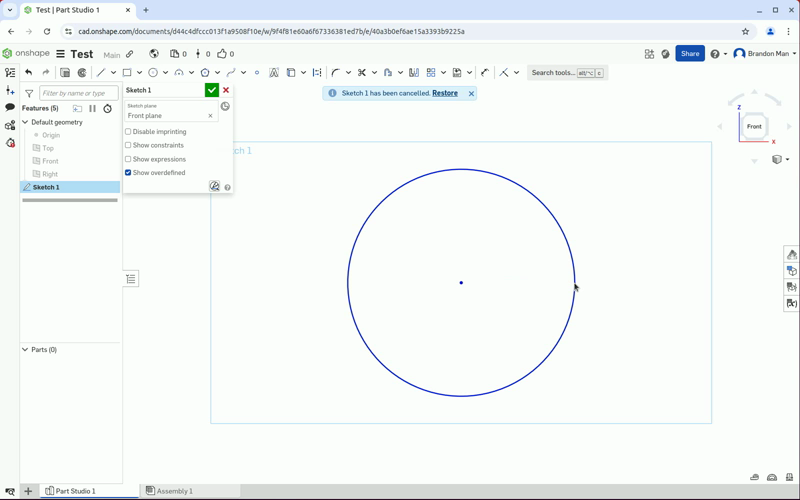
mouse_move(439, 260)
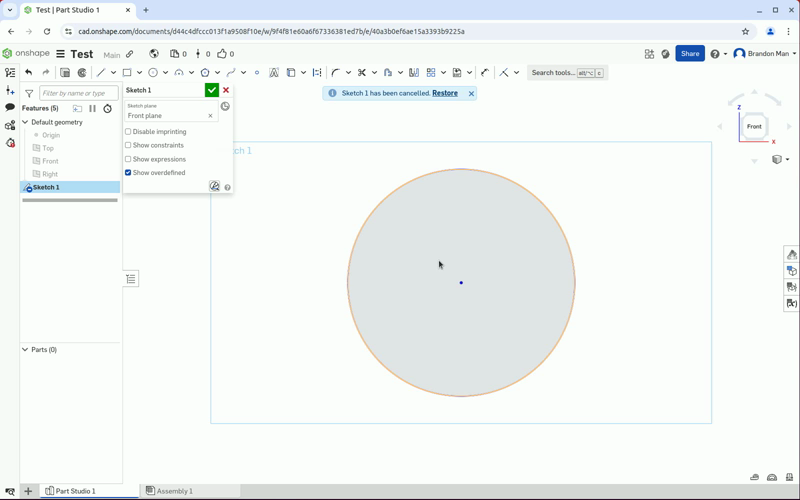
click(439, 260)
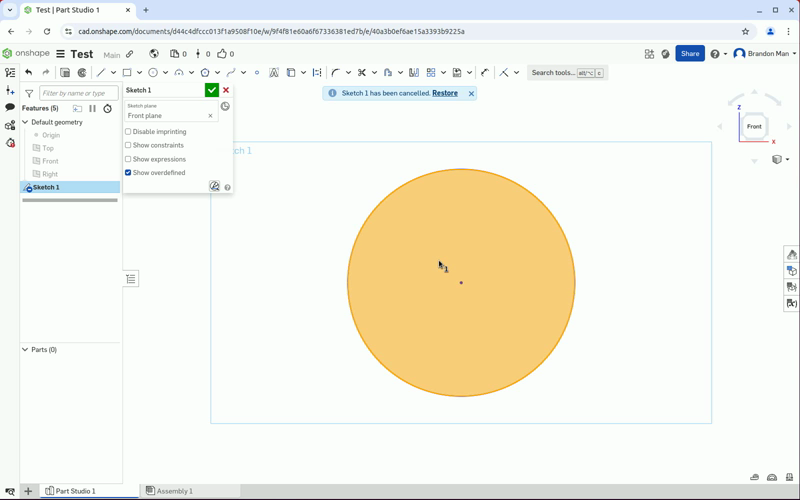
mouse_move(73, 352)
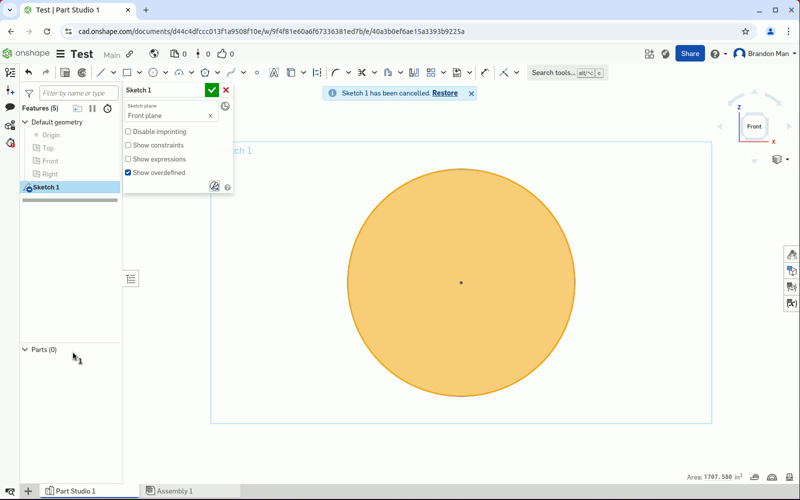
key(shift+y)
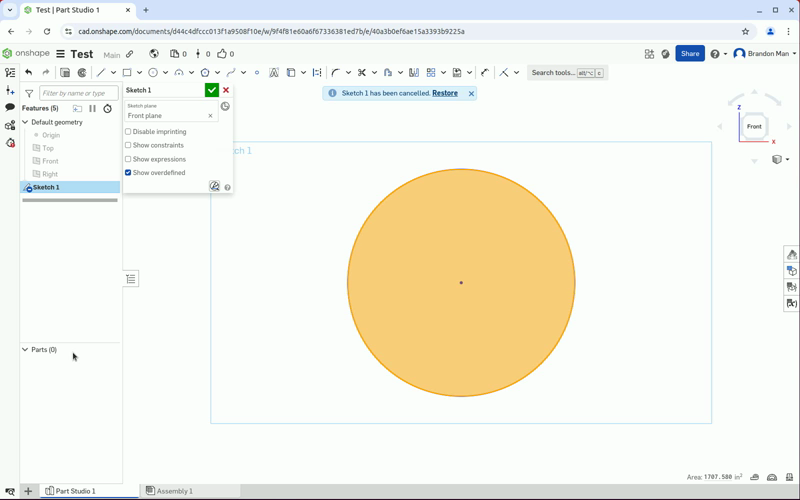
key(shift+e)
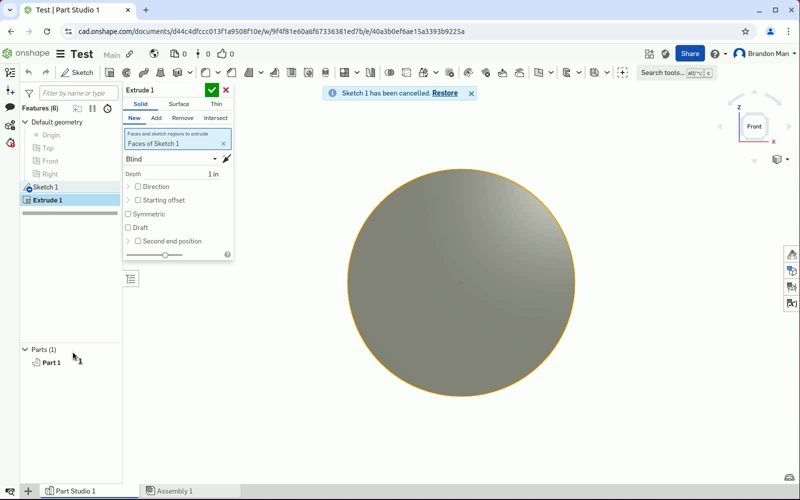
mouse_move(143, 106)
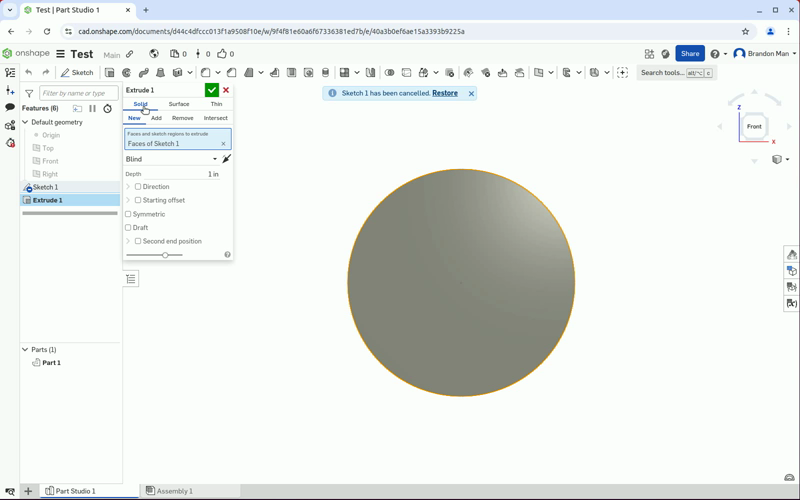
click(143, 106)
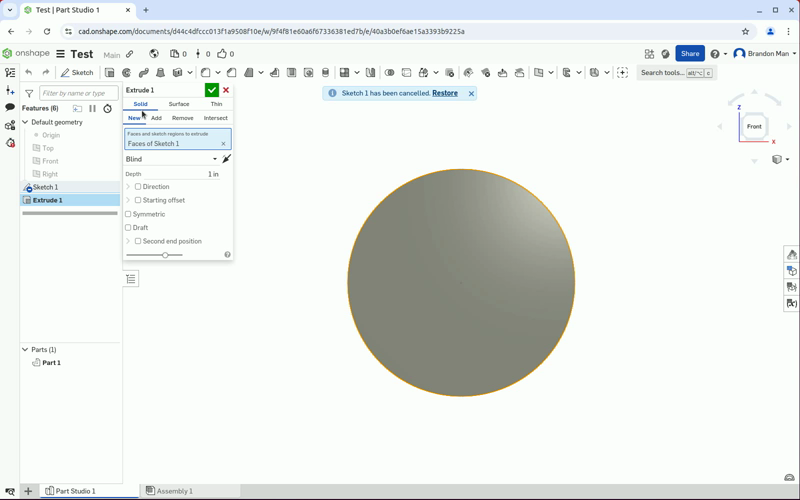
mouse_move(137, 120)
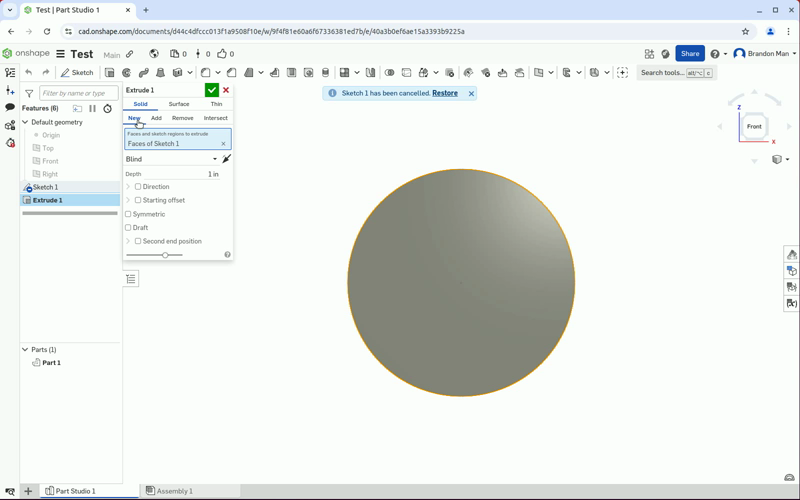
click(137, 120)
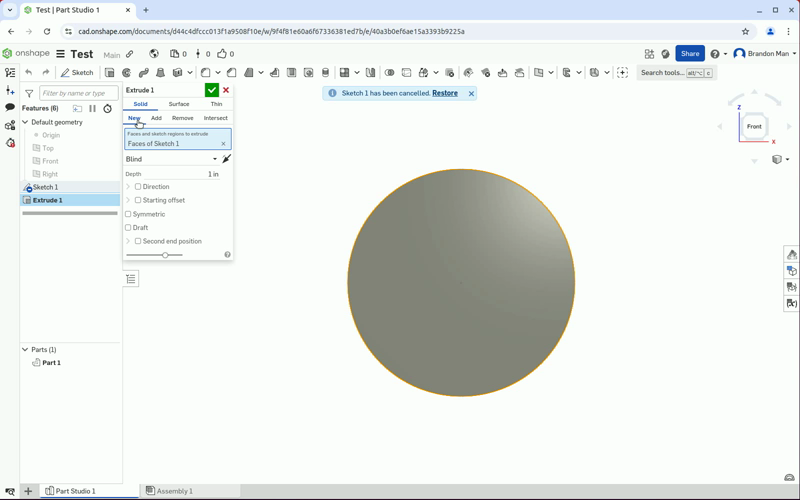
key(tab, 4)
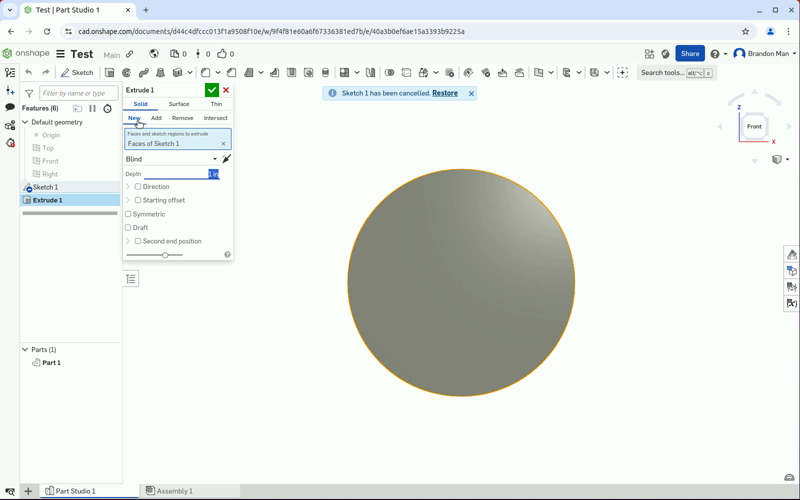
text(6.499)
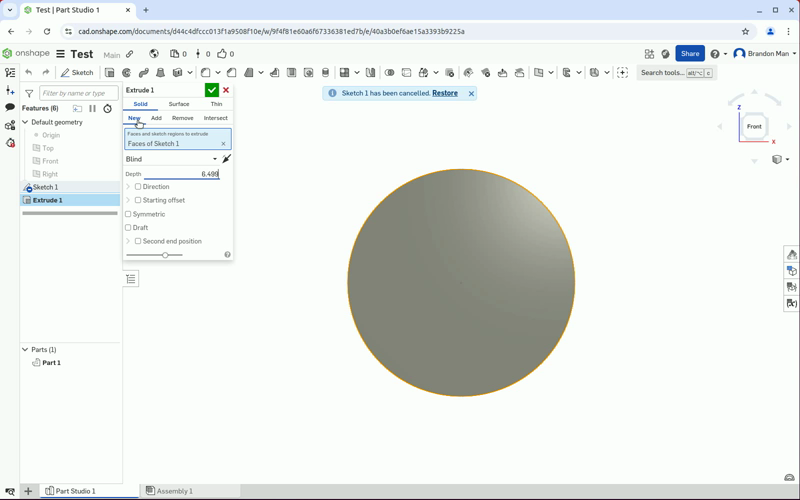
key(enter)
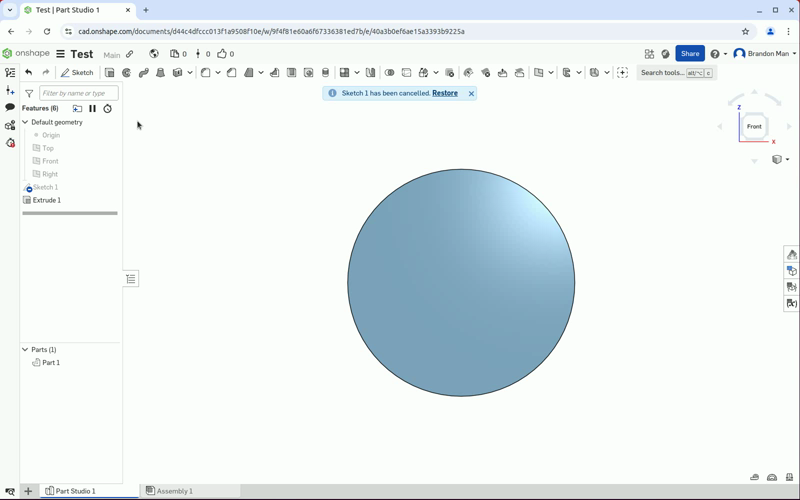
key(shift+h)
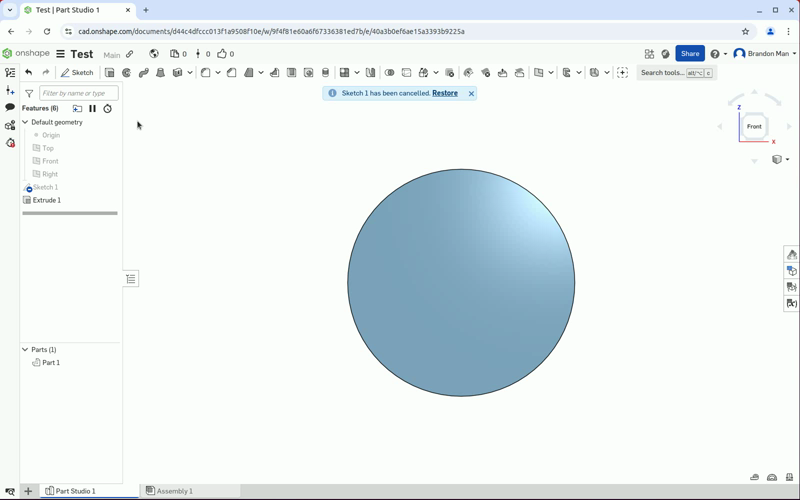
key(shift+h)
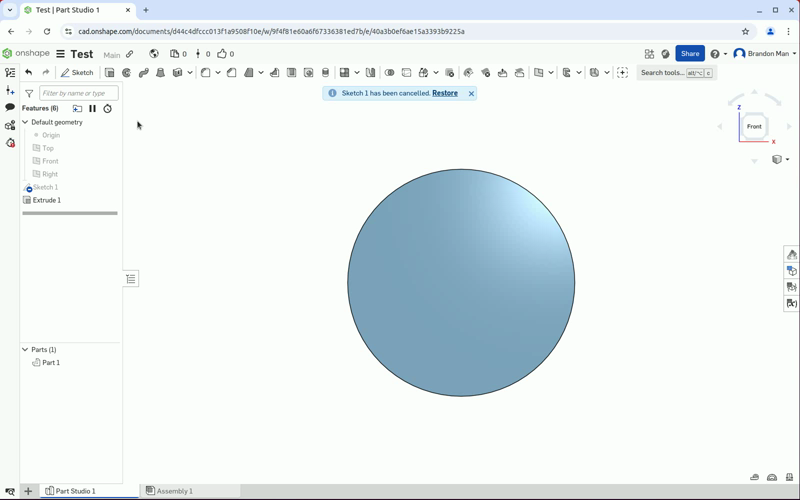
mouse_move(73, 189)
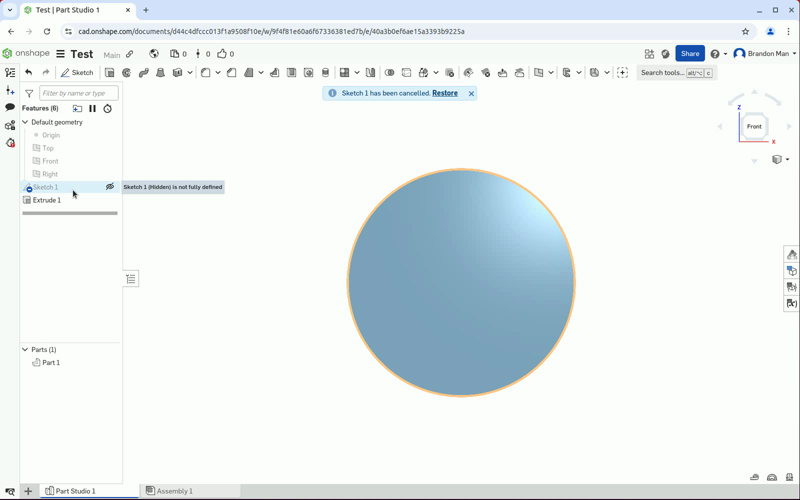
click(73, 189)
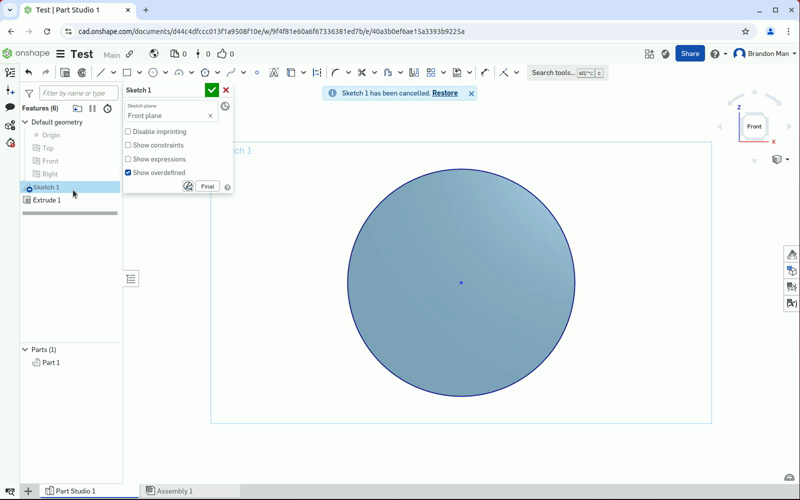
mouse_move(229, 92)
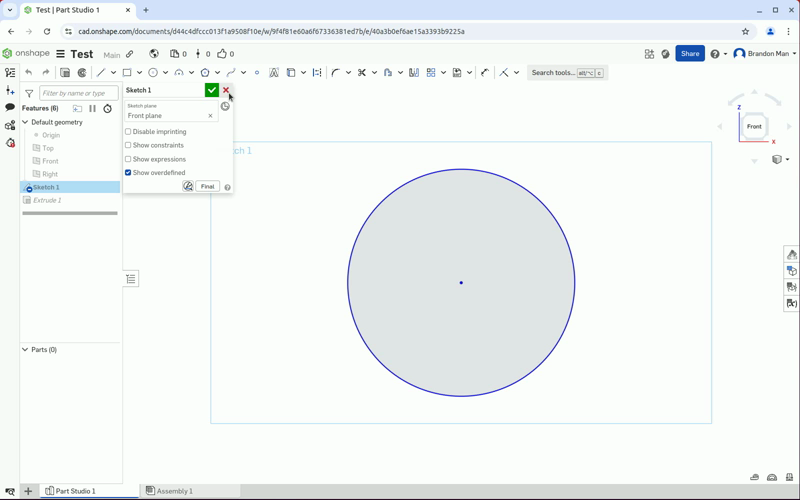
click(229, 92)
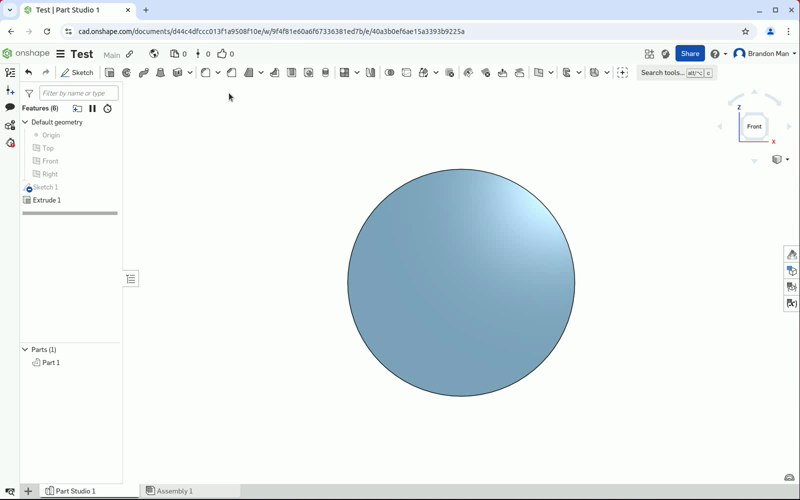
mouse_move(541, 75)
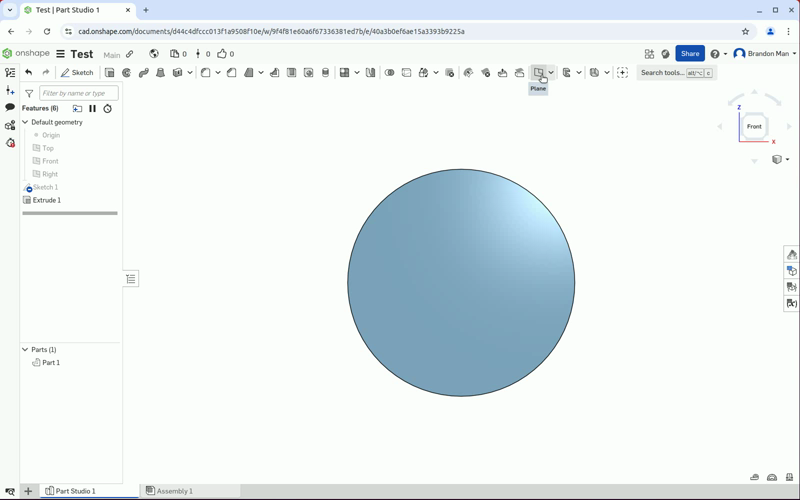
click(541, 75)
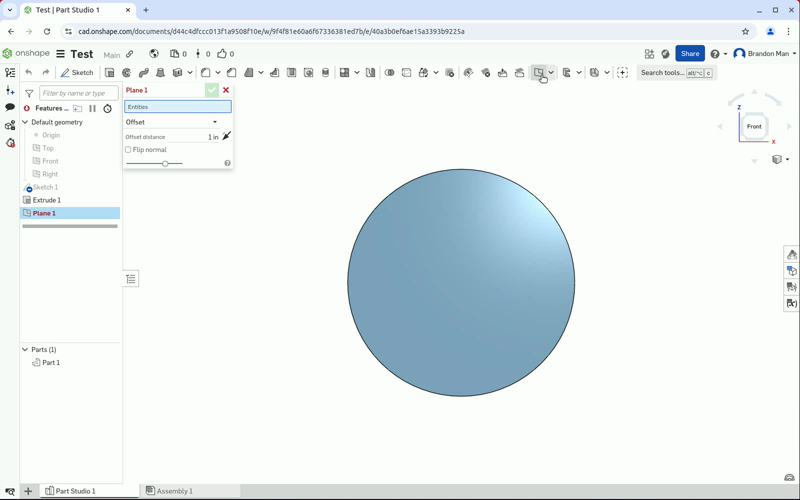
mouse_move(73, 163)
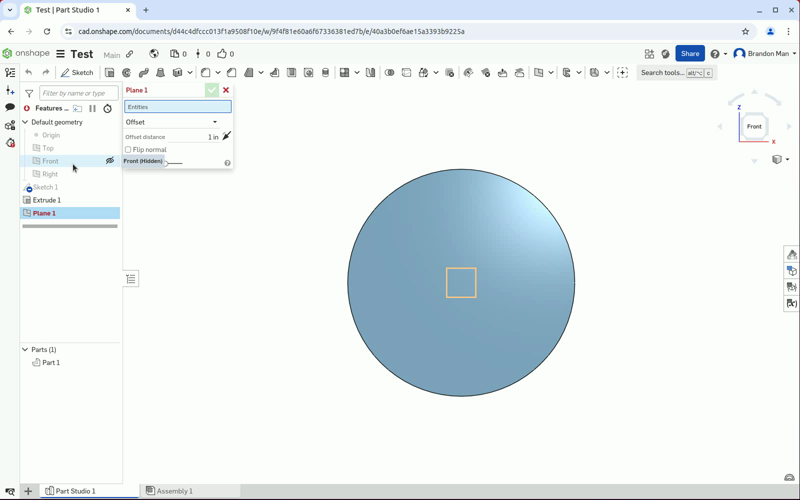
click(73, 163)
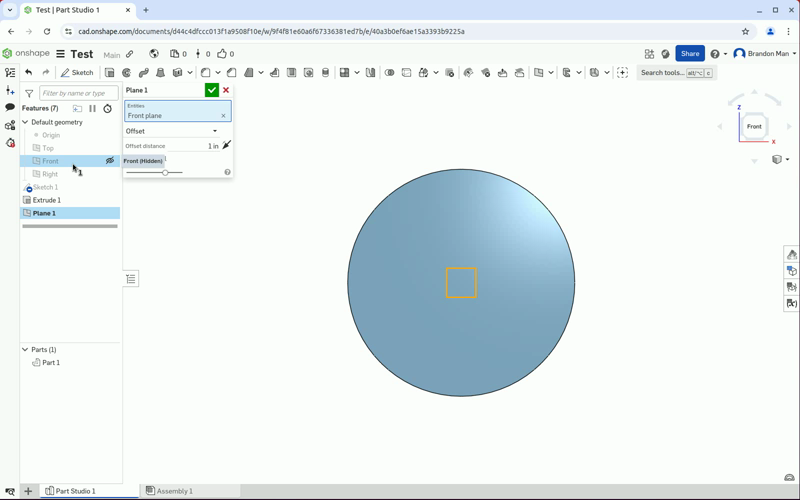
key(tab, 2)
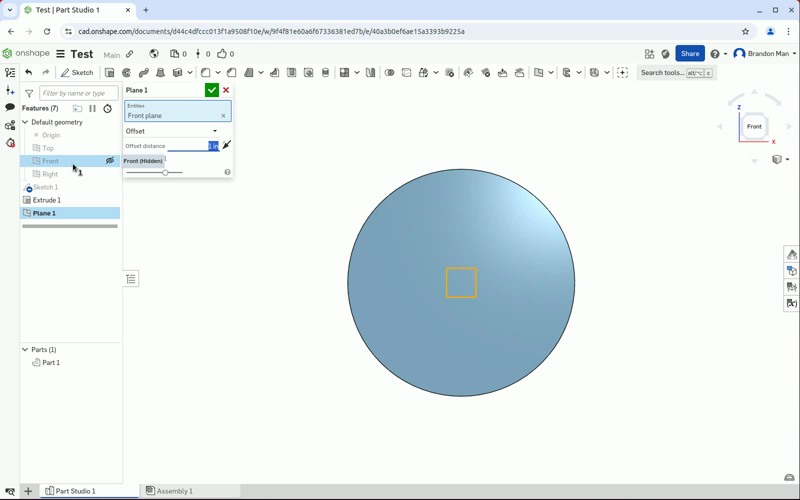
text(6.501)
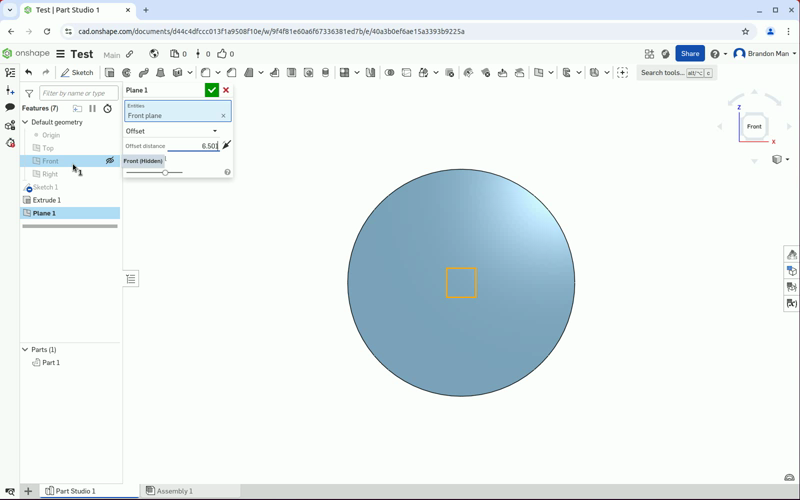
key(enter, 2)
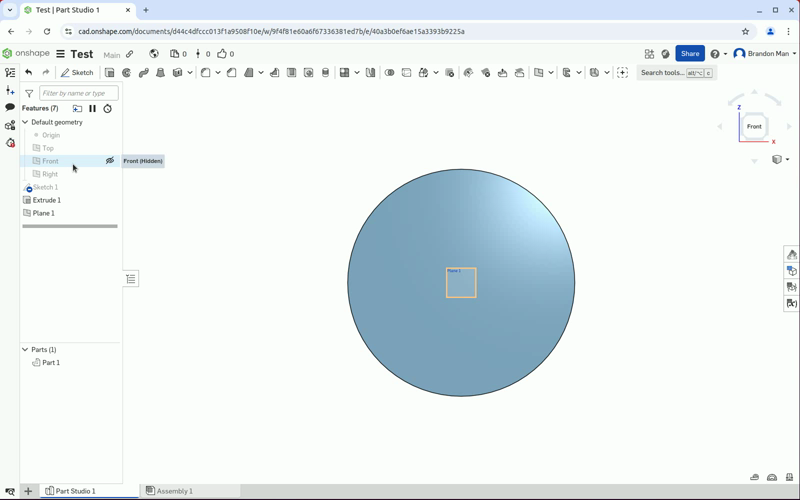
key(shift+s)
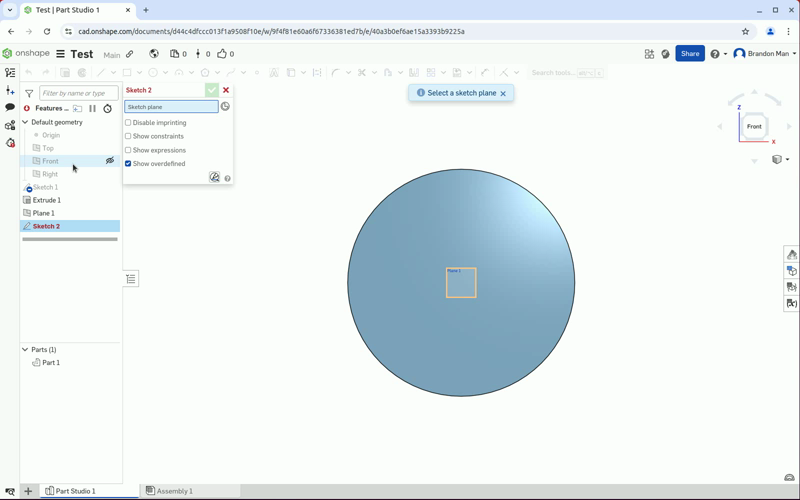
mouse_move(73, 215)
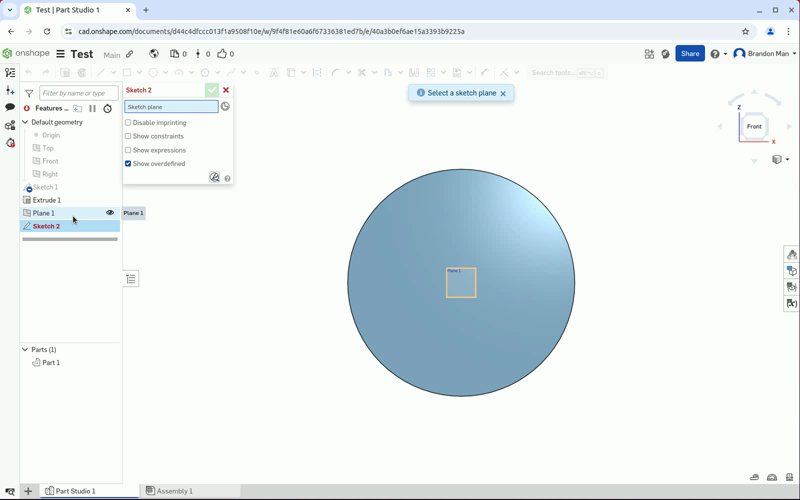
click(73, 215)
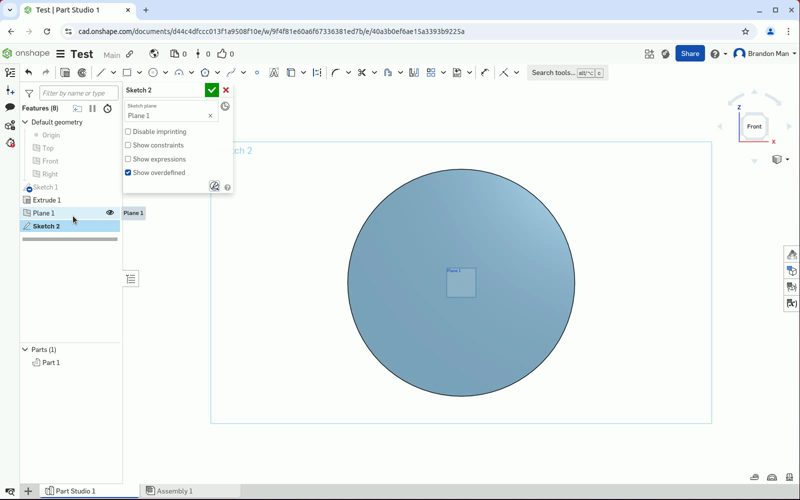
mouse_move(73, 352)
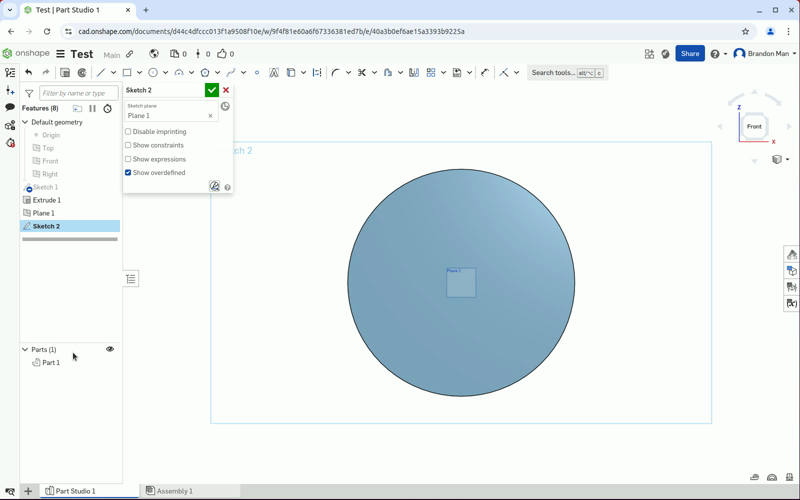
key(y)
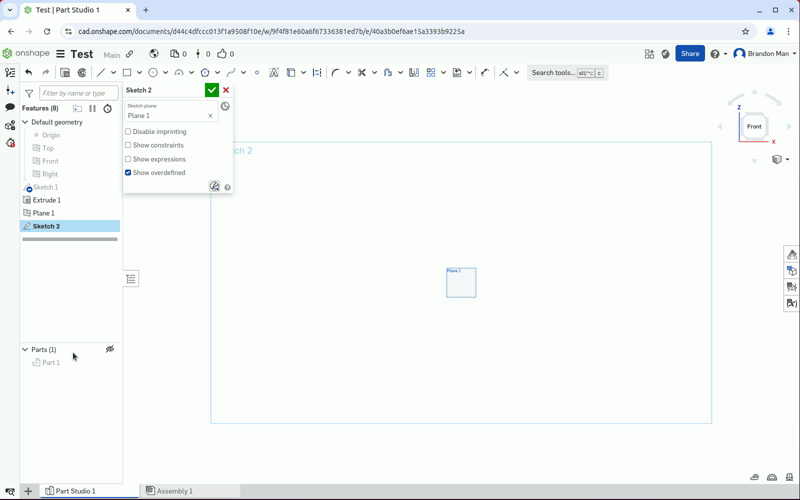
key(c)
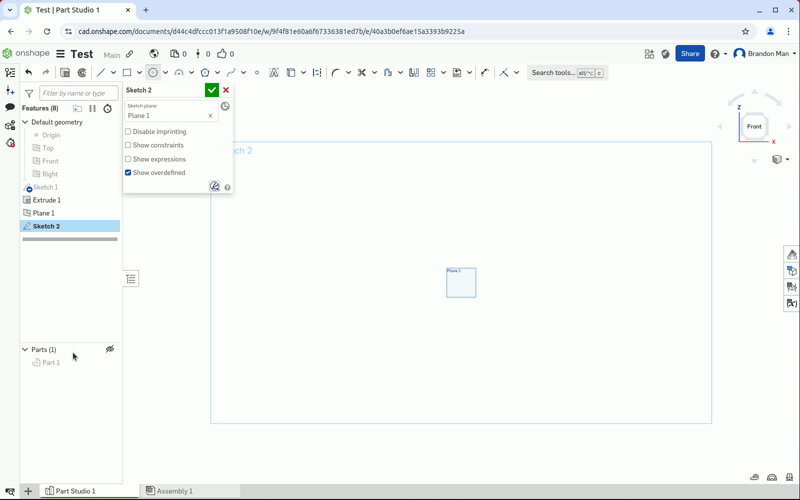
key_down(shift)
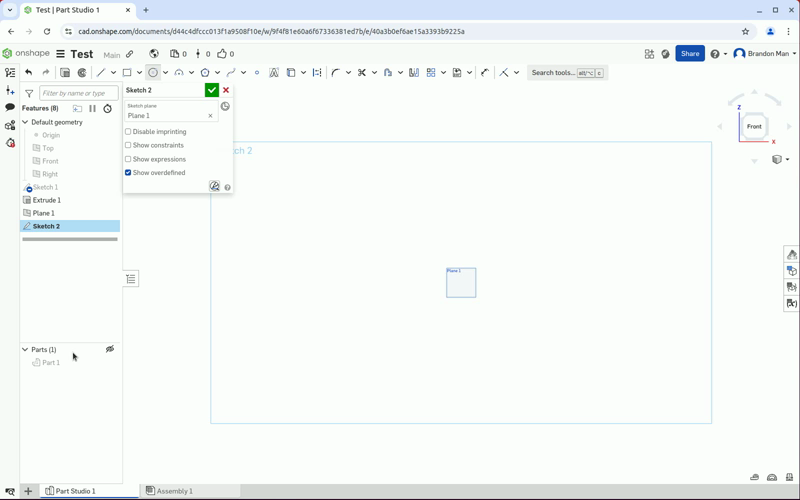
mouse_move(461, 282)
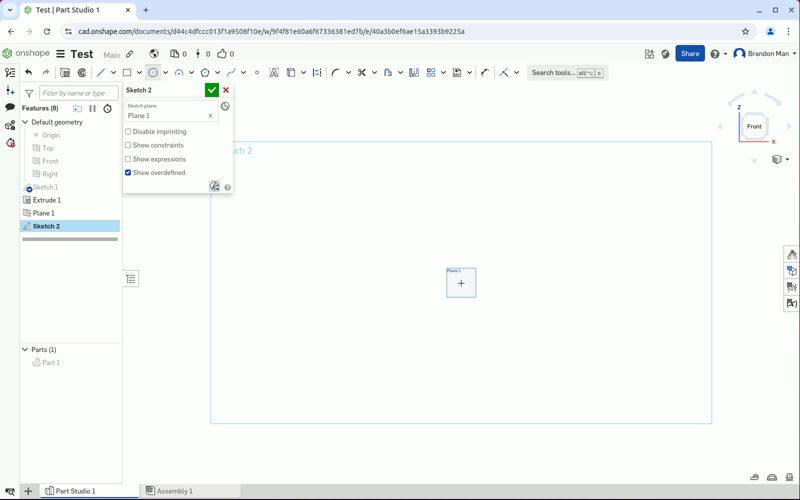
click(461, 282)
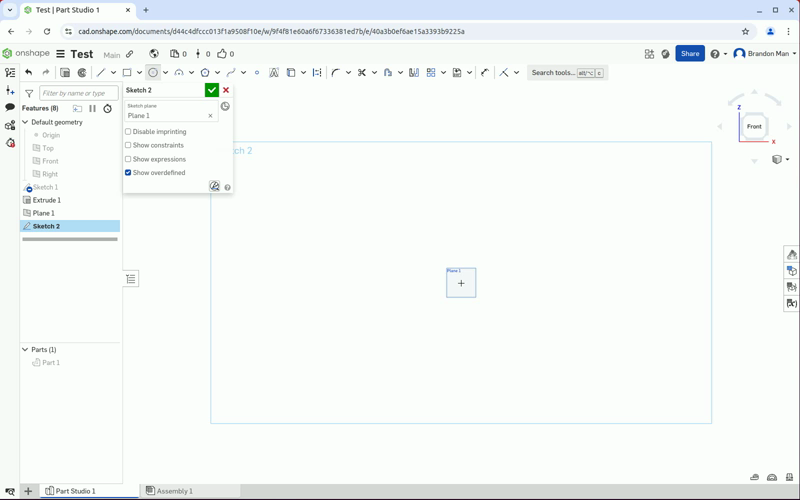
key_up(shift)
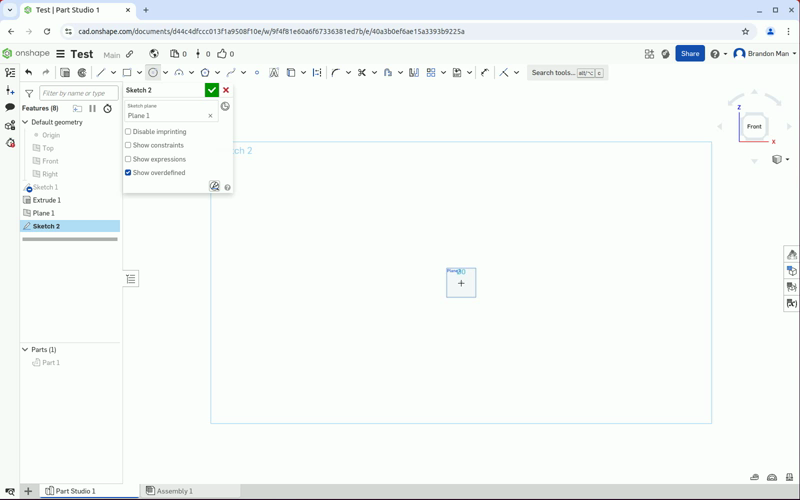
mouse_move(499, 282)
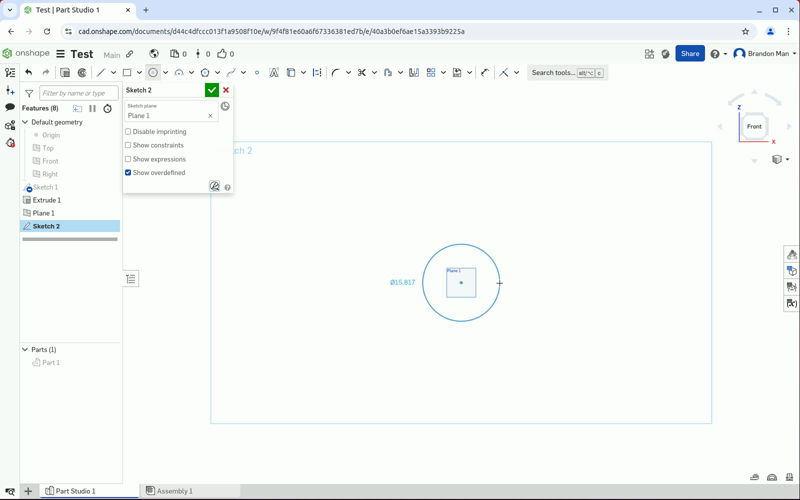
click(499, 282)
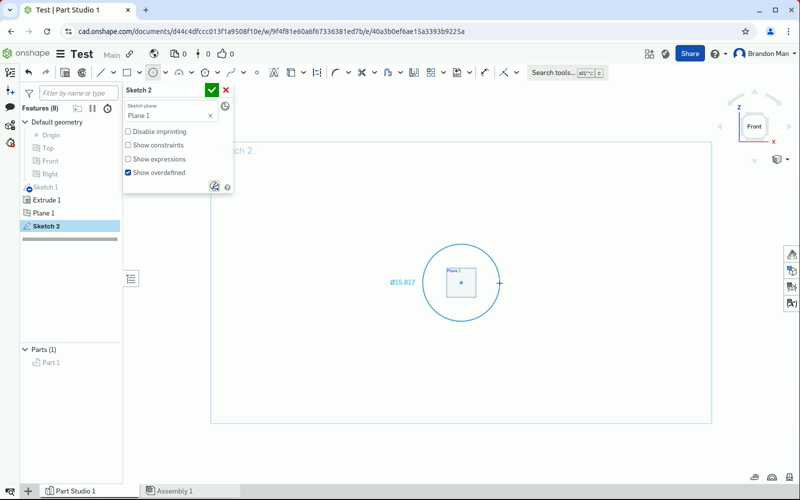
key(esc)
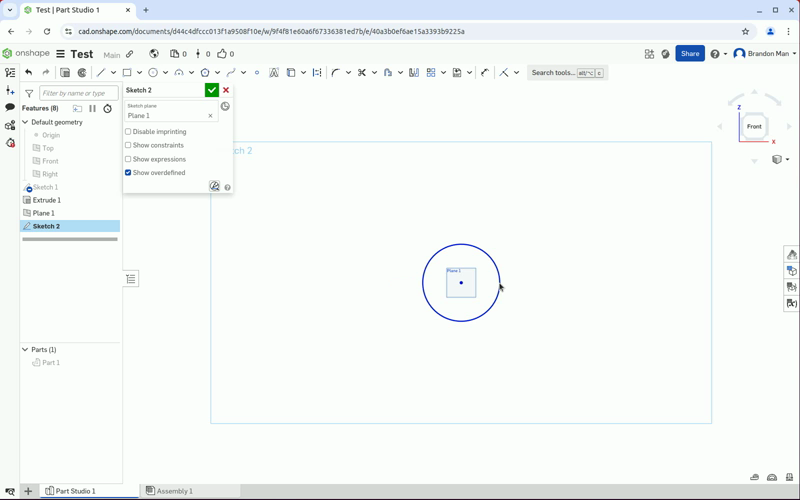
mouse_move(449, 279)
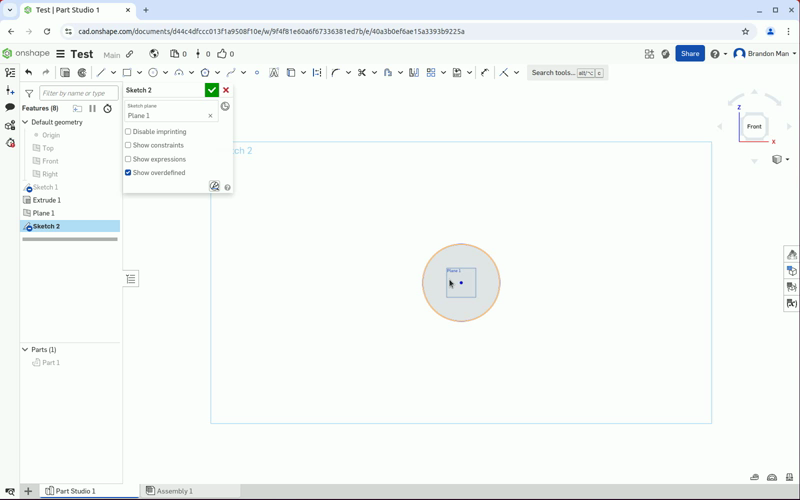
click(449, 279)
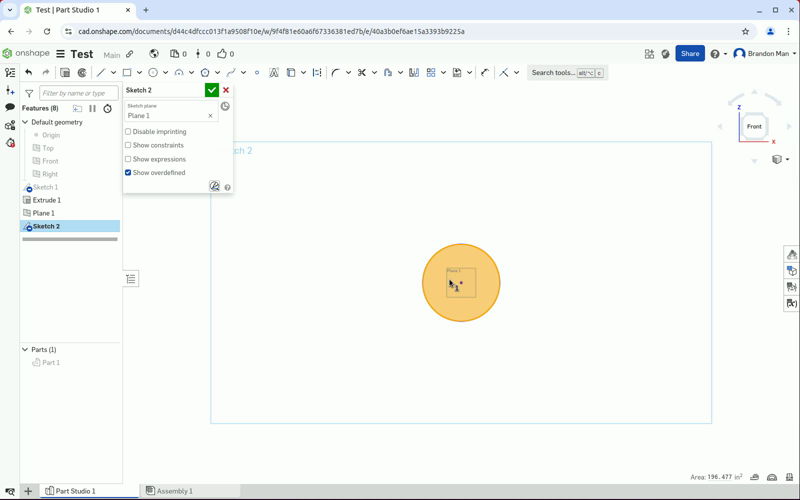
mouse_move(73, 352)
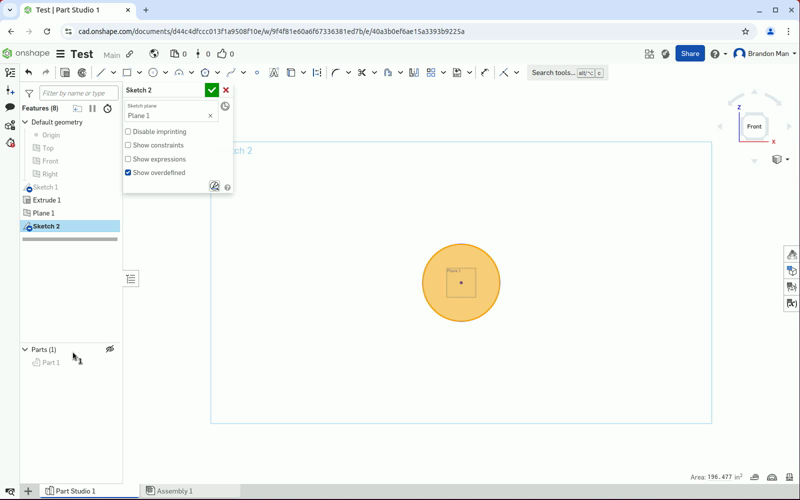
key(shift+y)
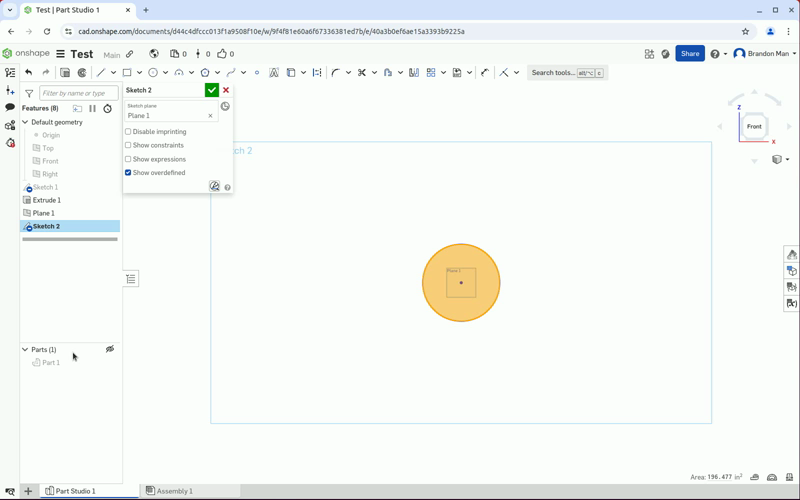
key(shift+e)
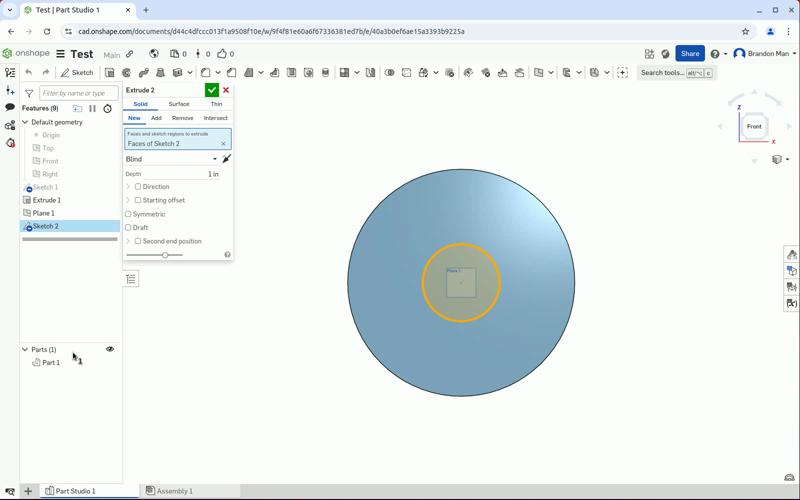
mouse_move(143, 106)
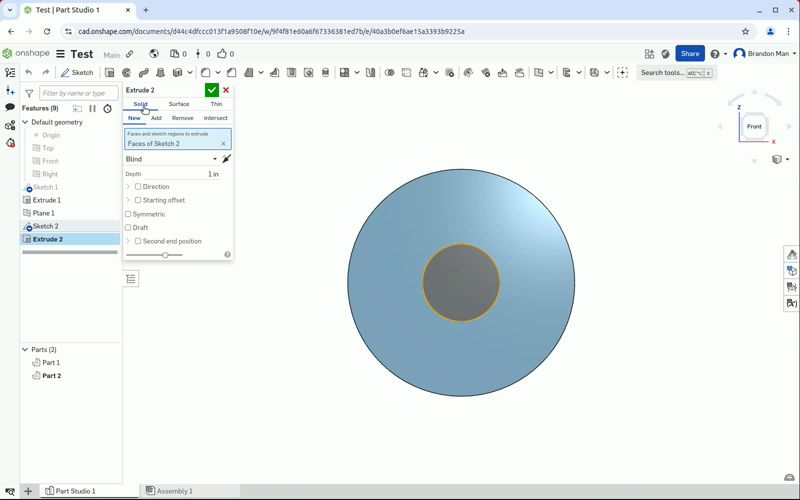
click(143, 106)
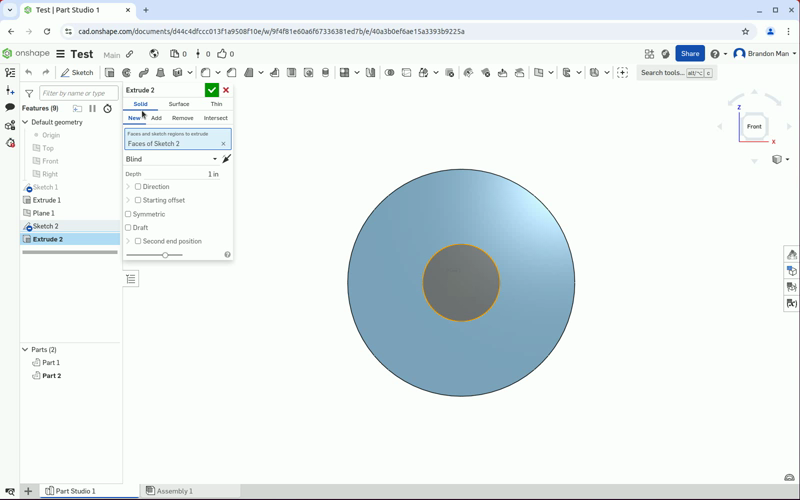
mouse_move(137, 120)
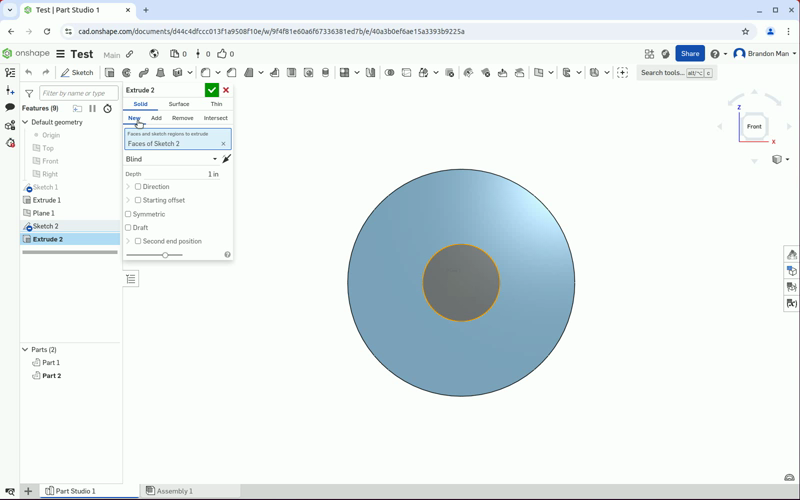
click(137, 120)
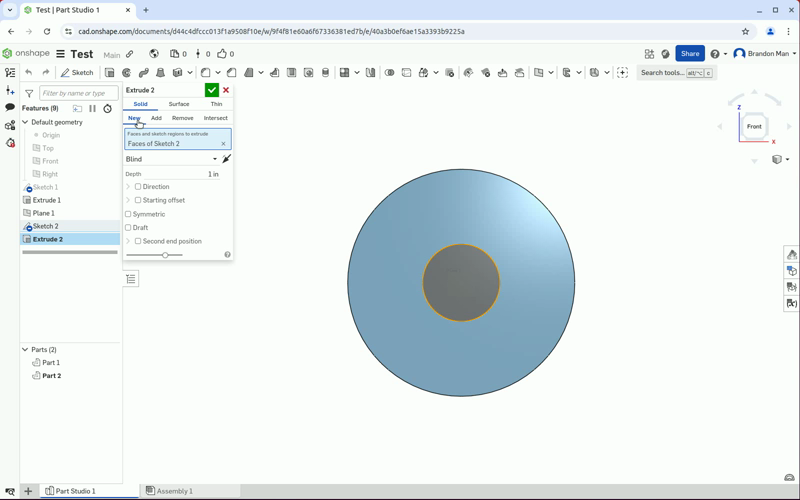
key(tab, 4)
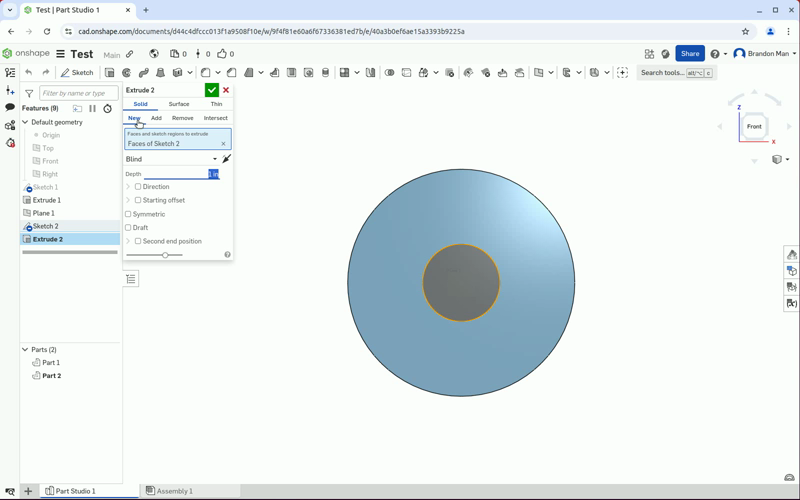
text(4.333)
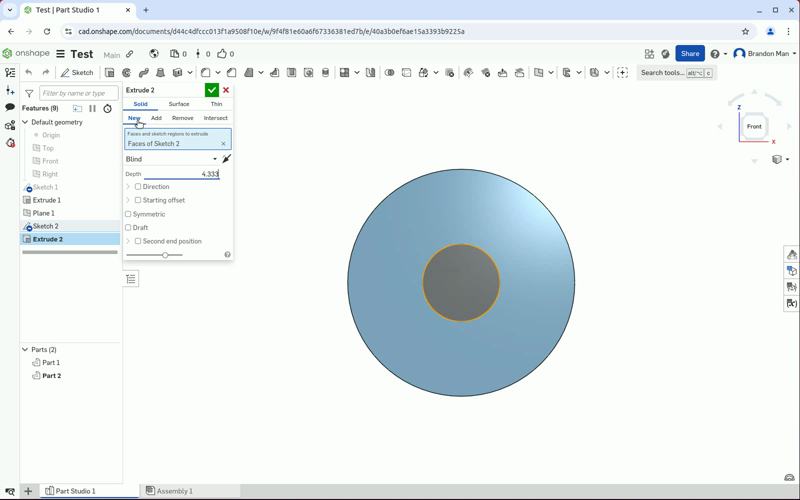
key(enter)
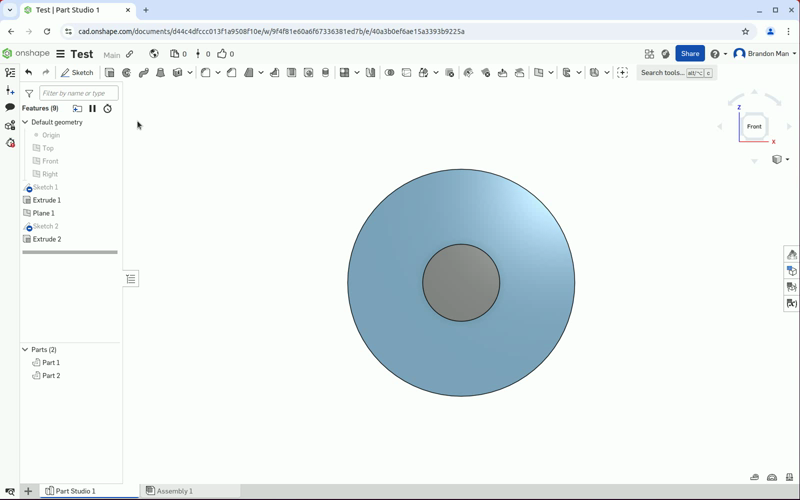
key(shift+h)
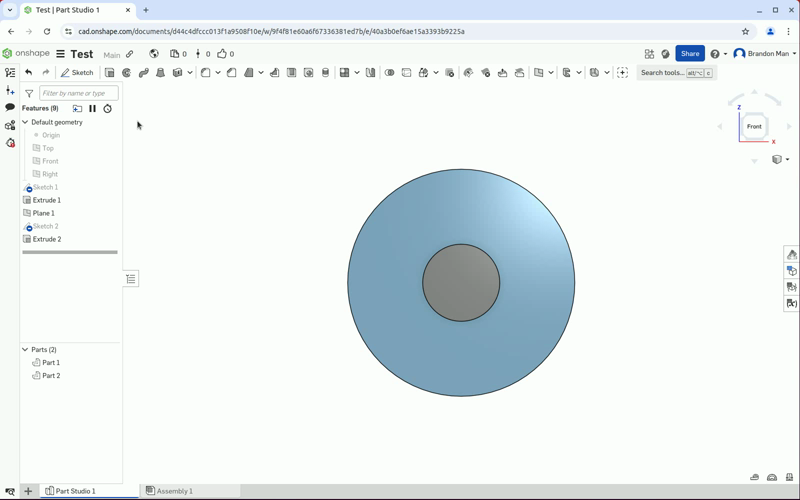
key(shift+h)
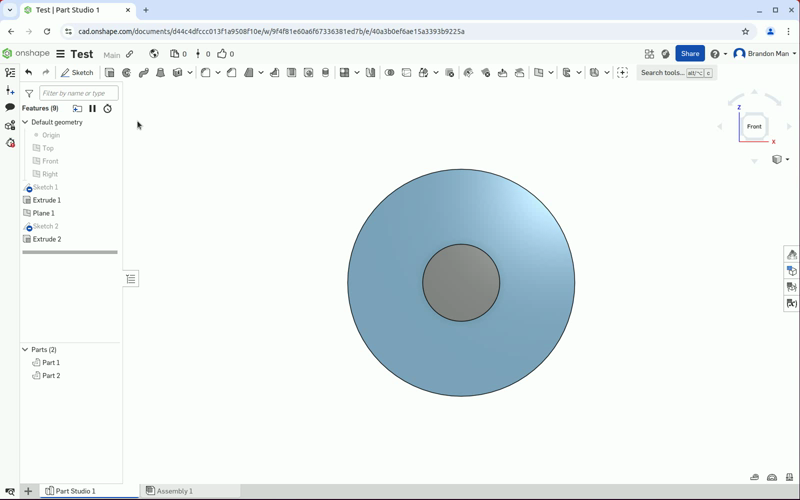
mouse_move(73, 189)
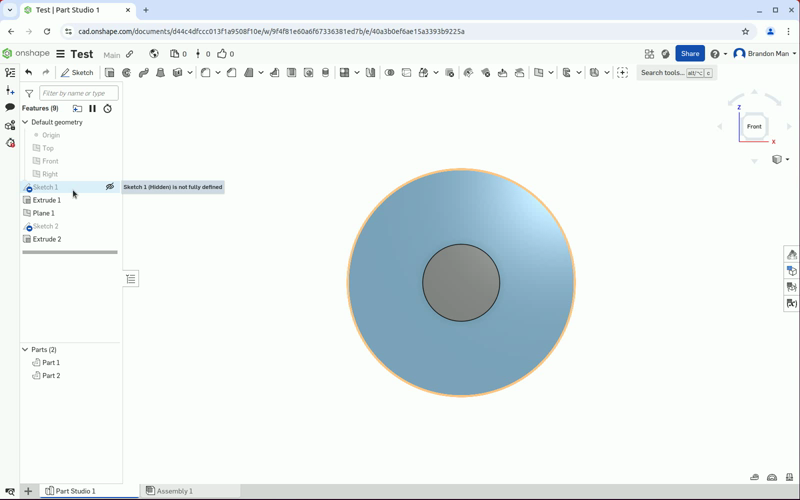
click(73, 189)
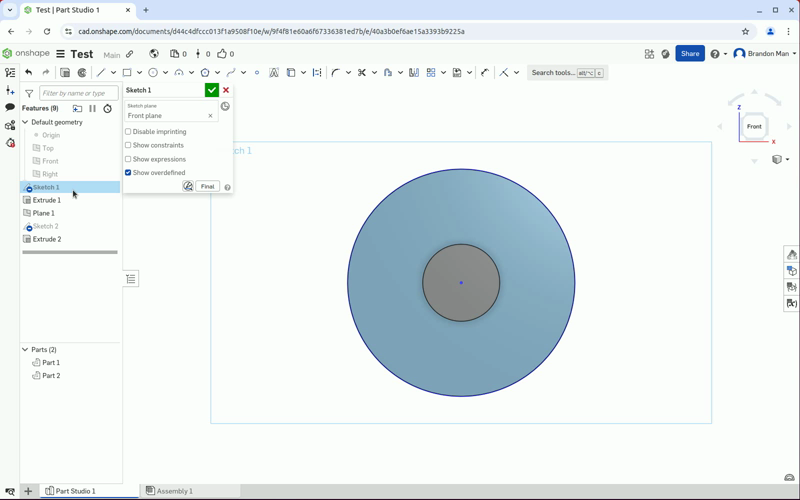
mouse_move(229, 92)
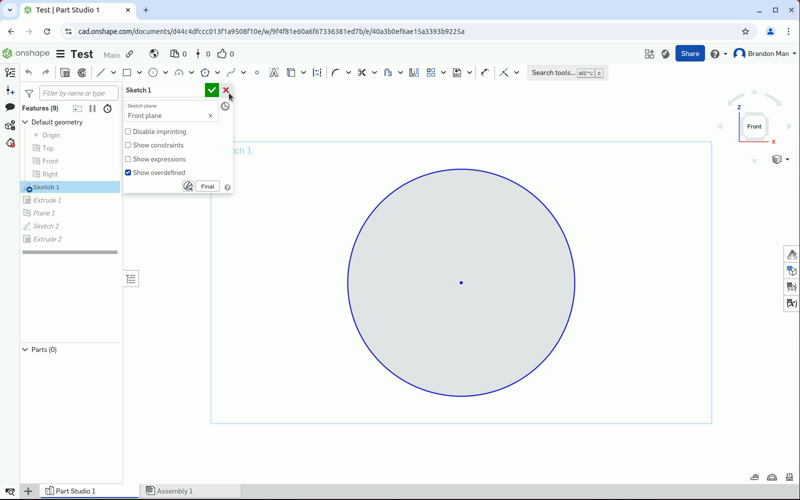
click(229, 92)
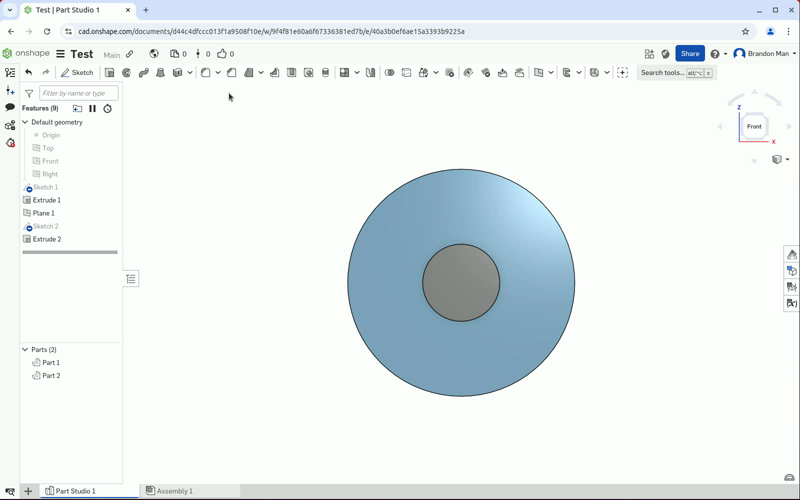
mouse_move(541, 75)
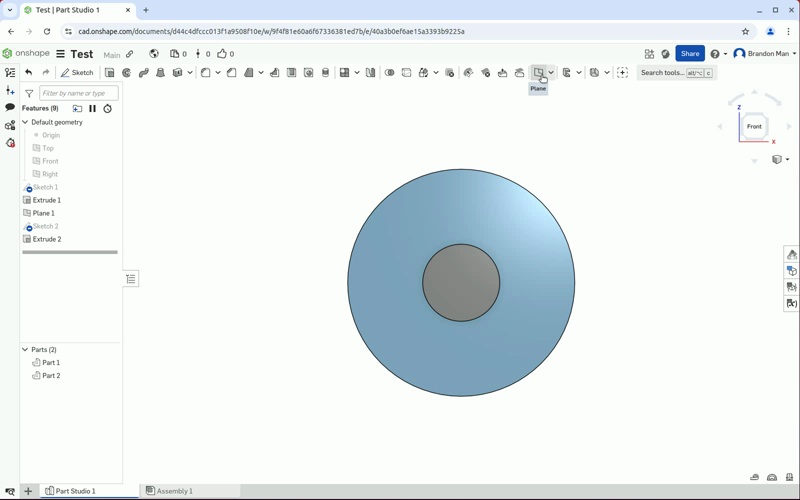
click(541, 75)
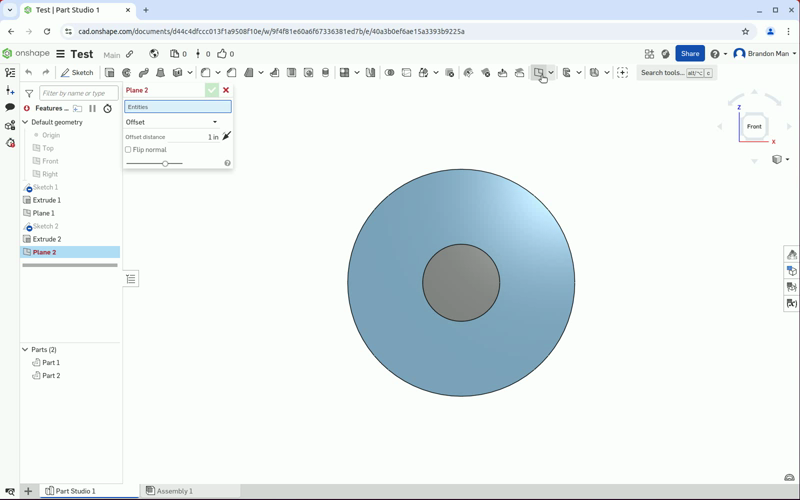
mouse_move(73, 163)
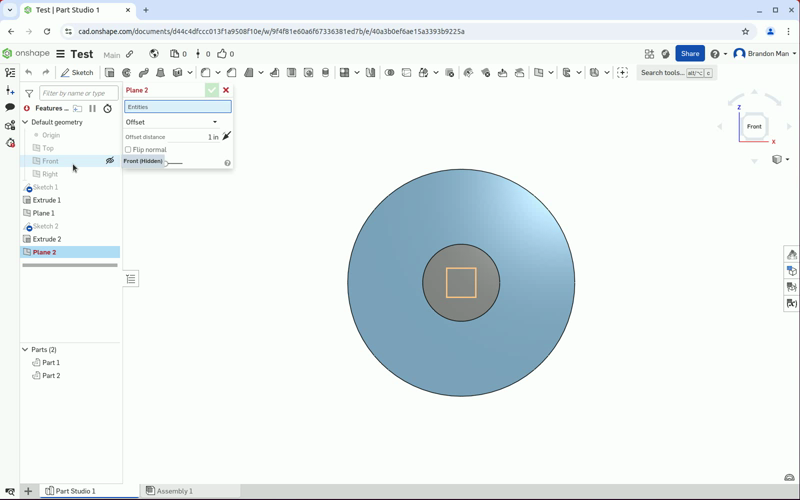
click(73, 163)
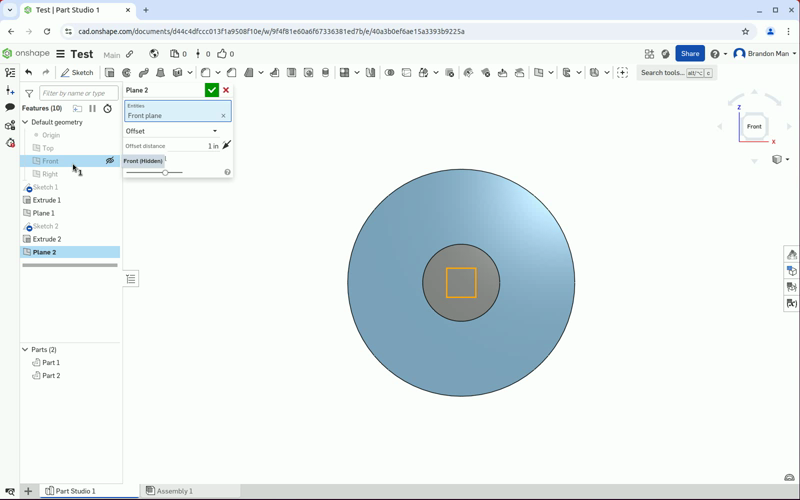
key(tab, 2)
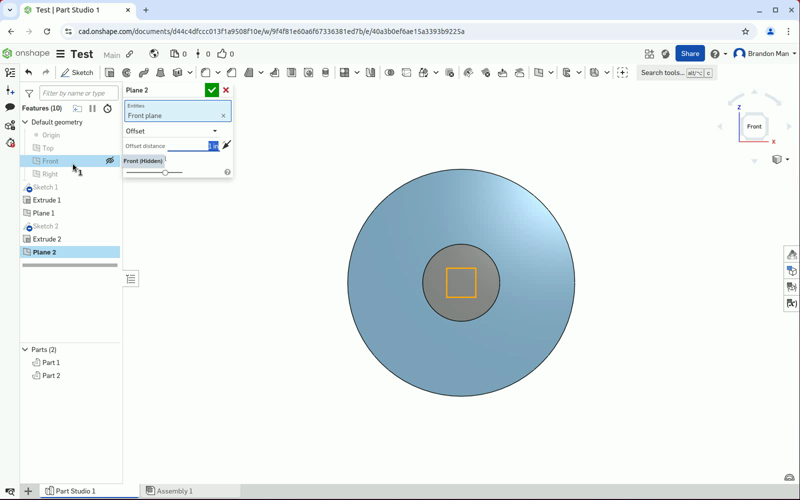
text(11.061)
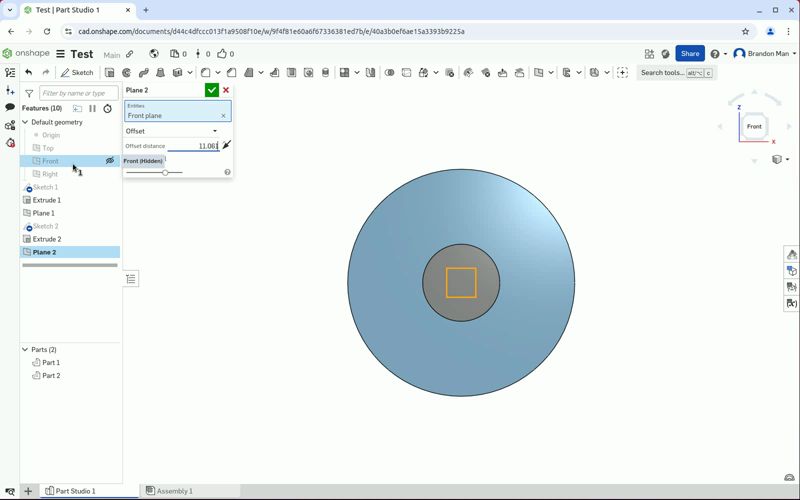
key(enter, 2)
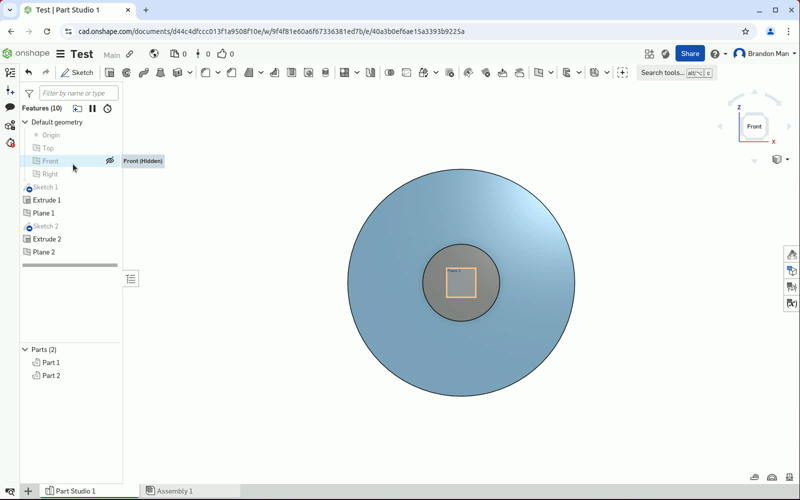
key(shift+s)
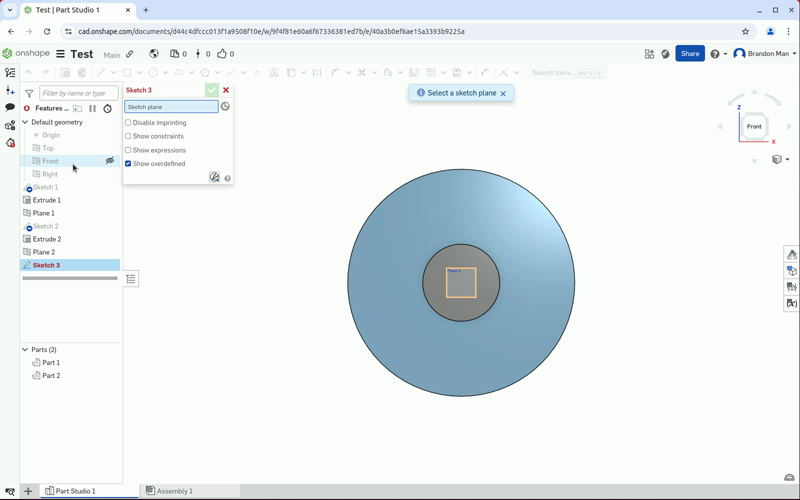
mouse_move(73, 254)
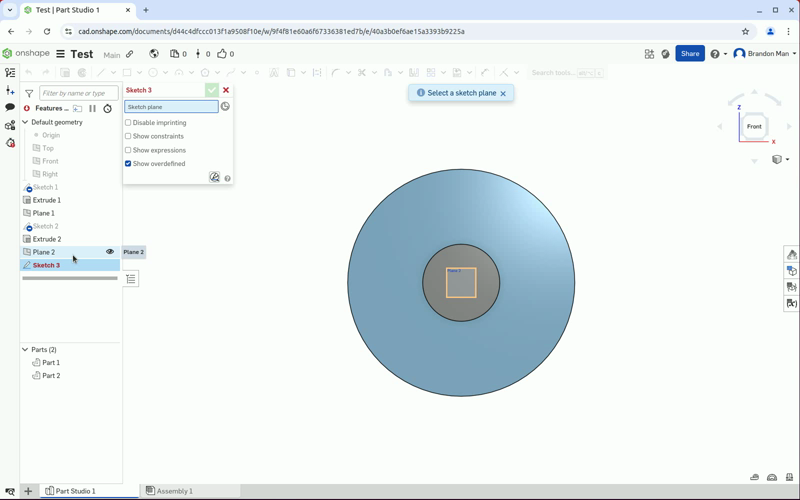
click(73, 254)
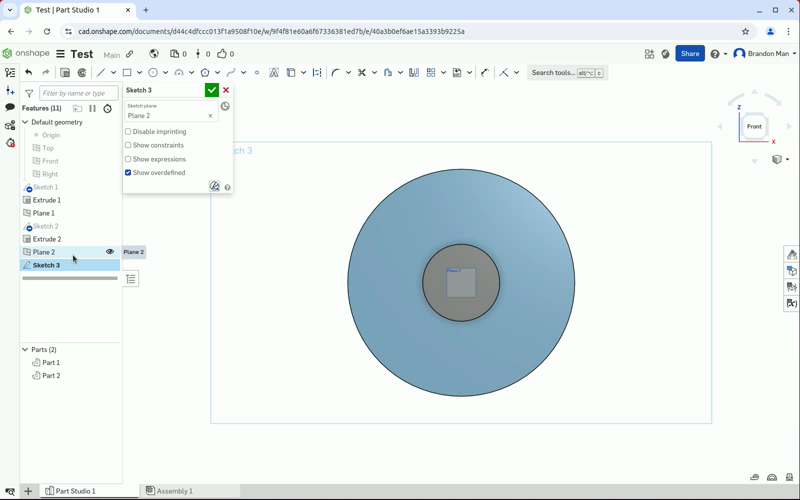
mouse_move(73, 352)
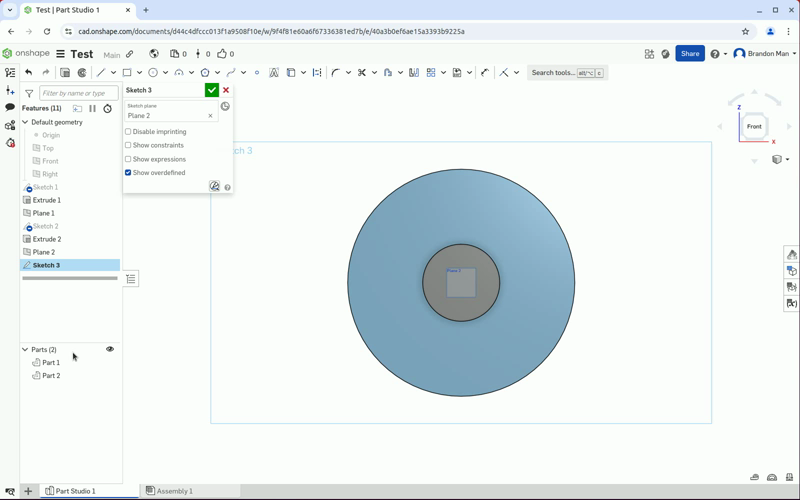
key(y)
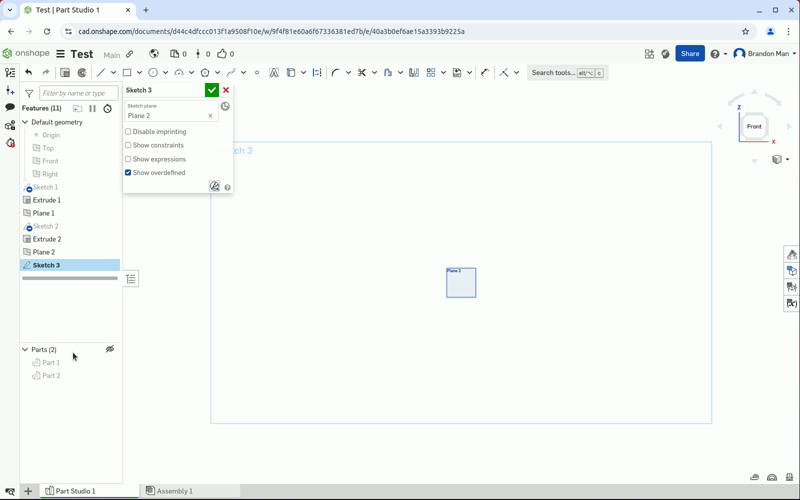
key(c)
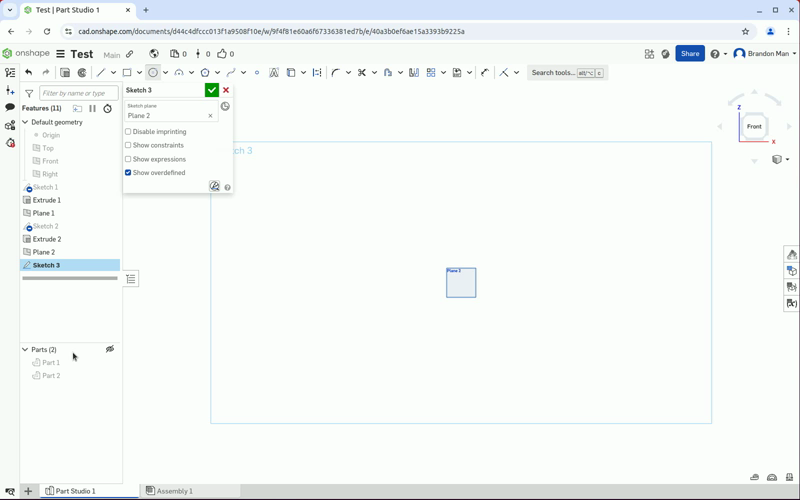
key_down(shift)
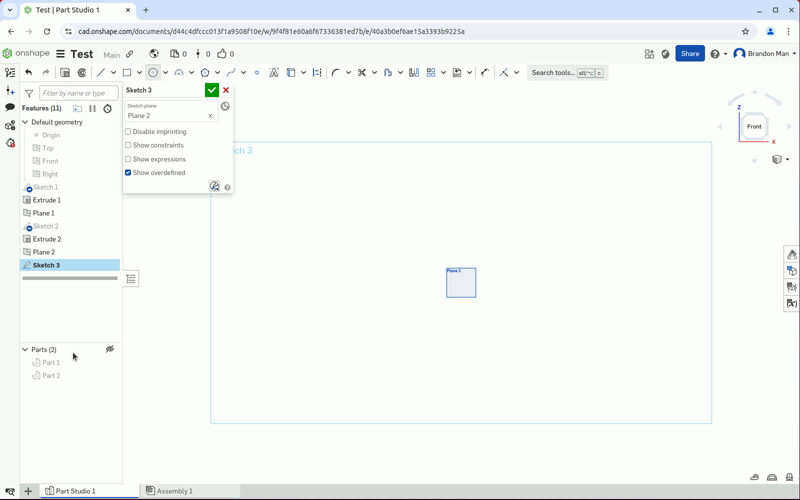
mouse_move(461, 282)
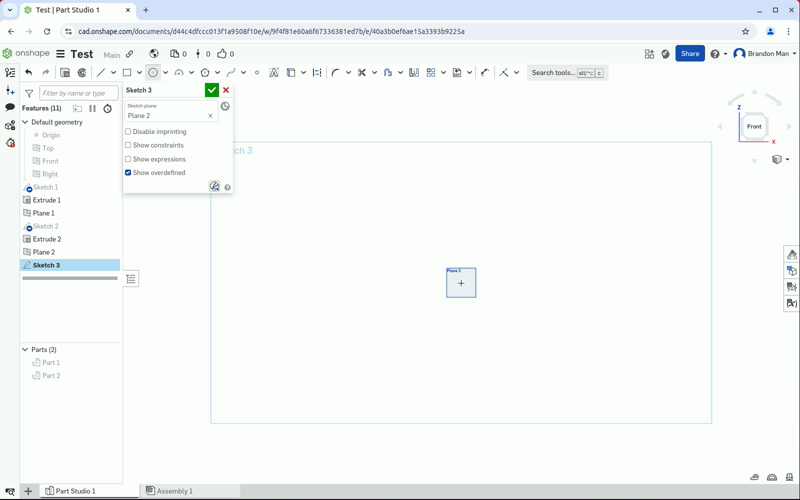
click(461, 282)
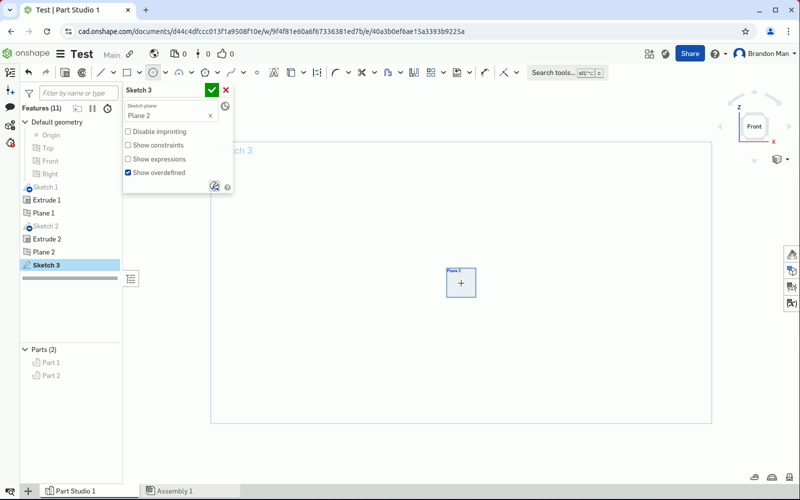
key_up(shift)
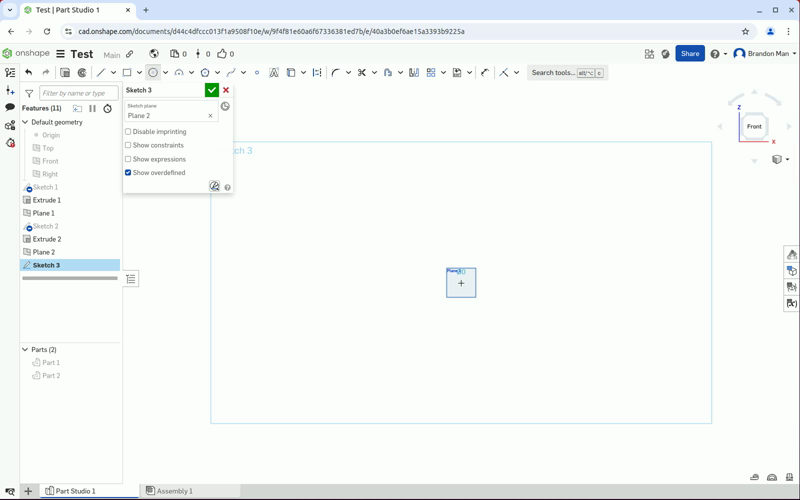
mouse_move(495, 282)
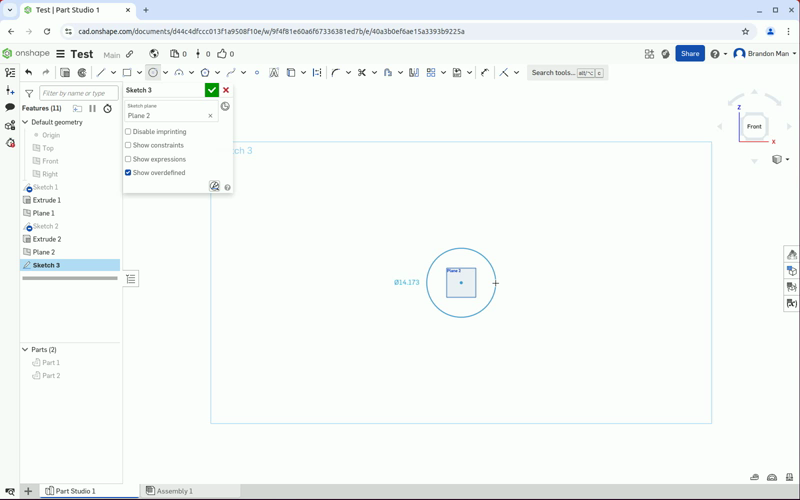
click(495, 282)
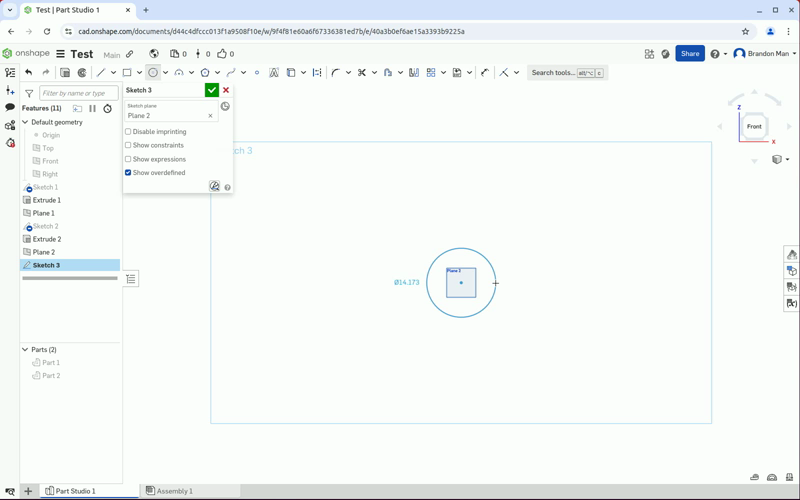
key(esc)
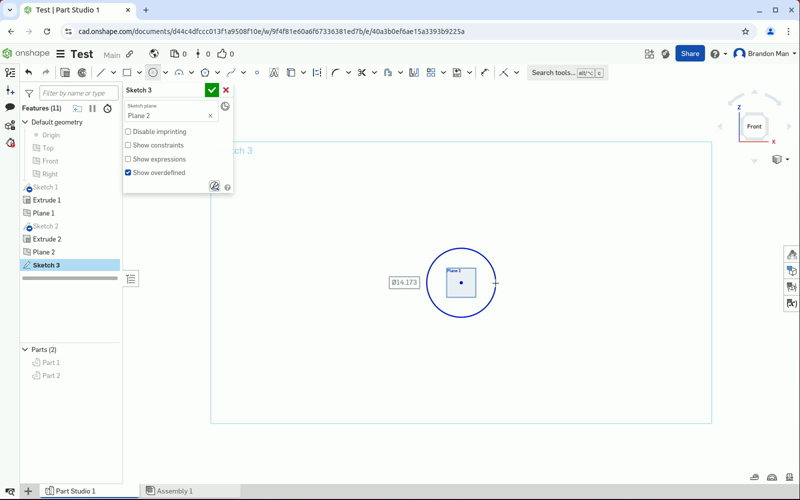
mouse_move(485, 290)
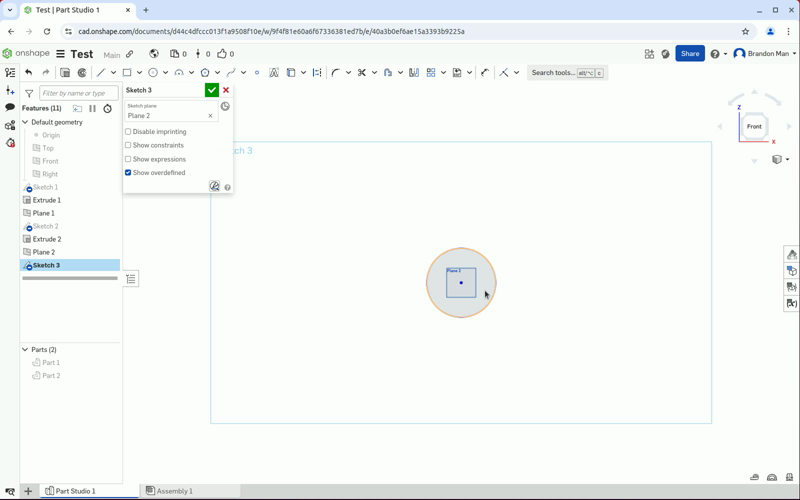
click(485, 290)
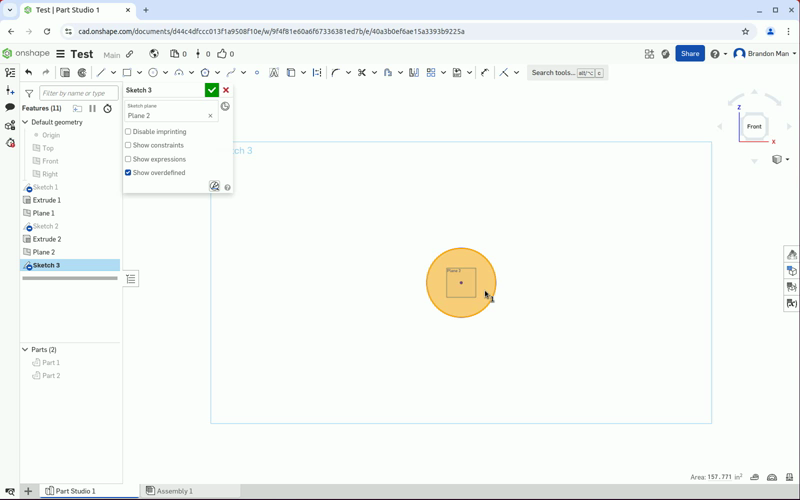
mouse_move(73, 352)
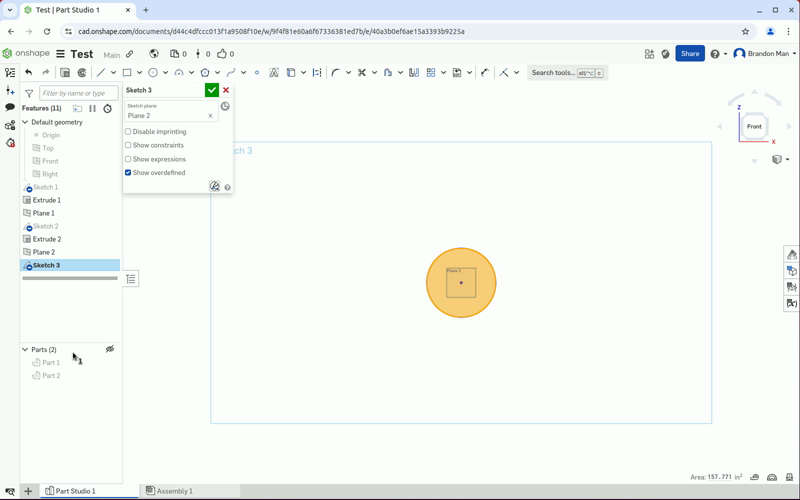
key(shift+y)
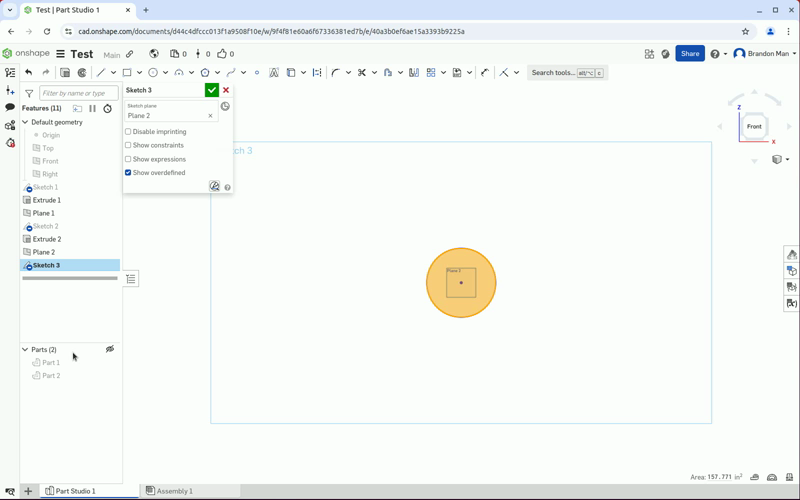
key(shift+e)
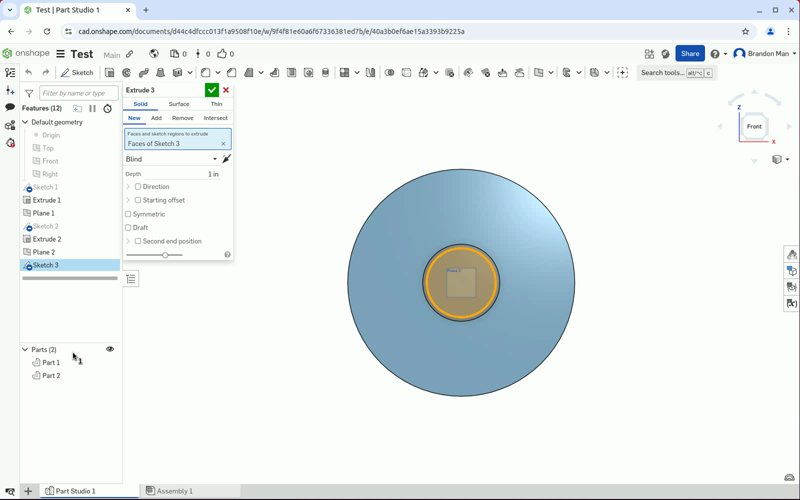
mouse_move(143, 106)
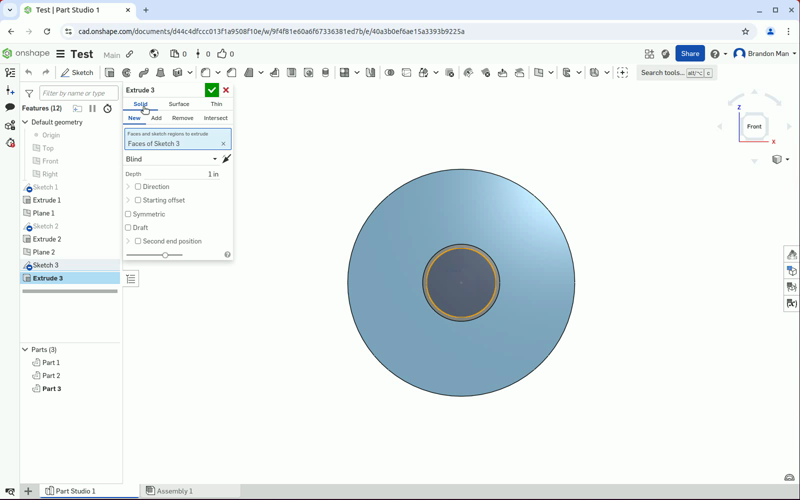
click(143, 106)
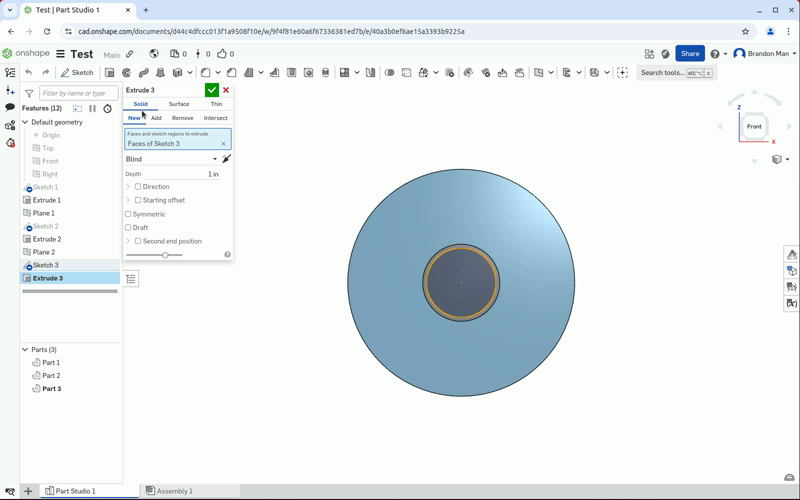
mouse_move(137, 120)
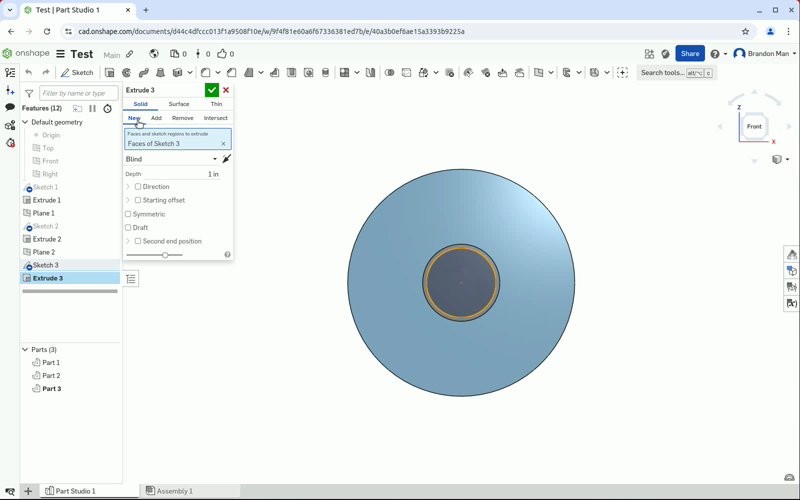
click(137, 120)
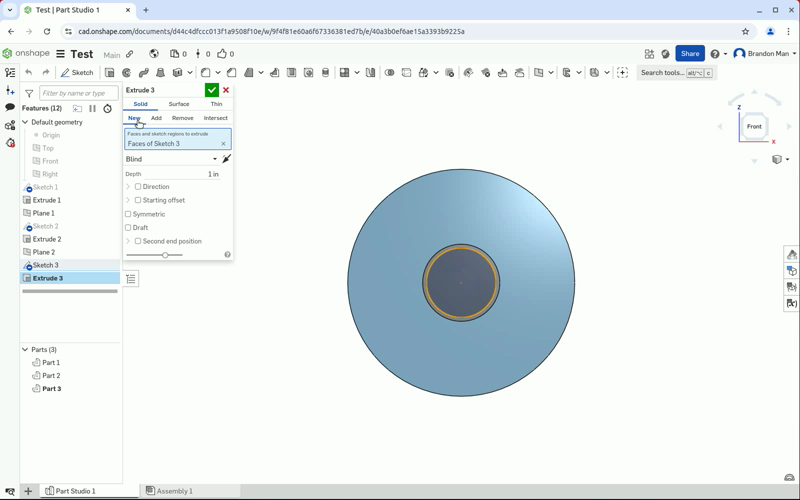
key(tab, 4)
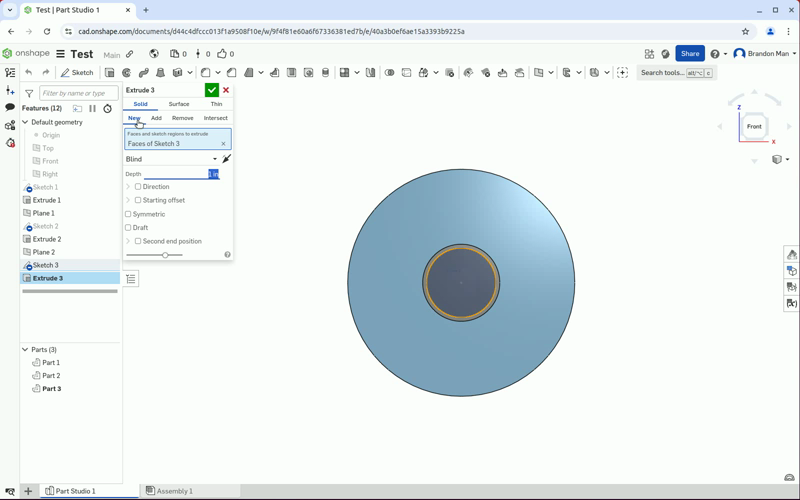
text(5.536)
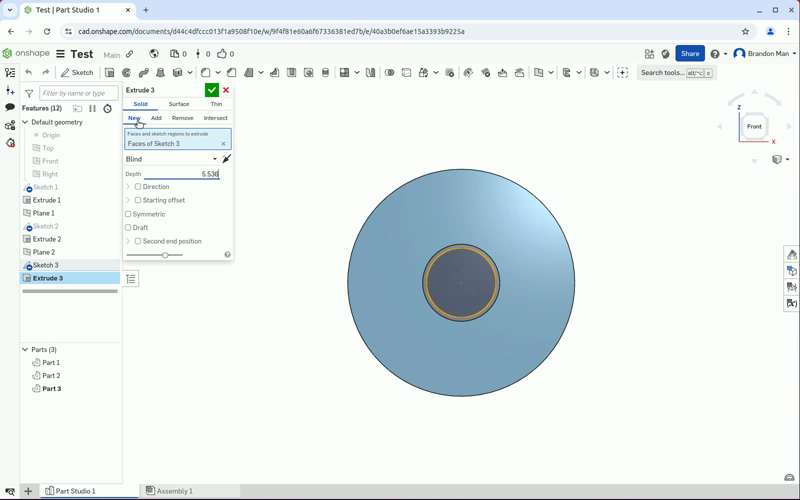
key(enter)
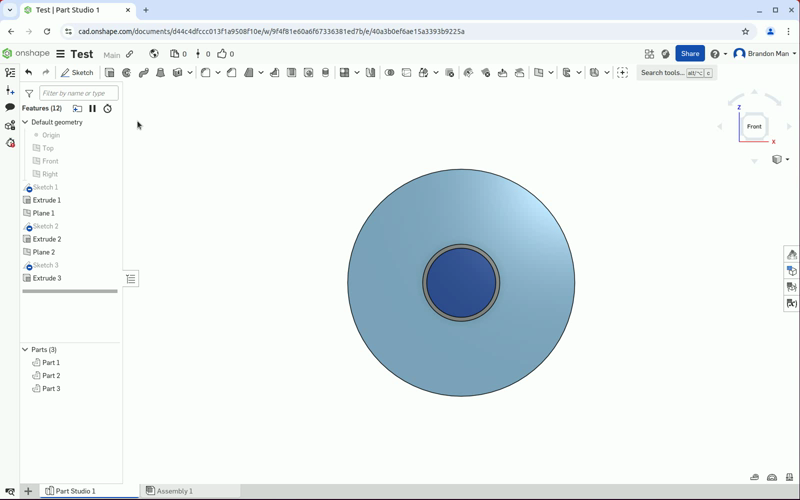
key(shift+h)
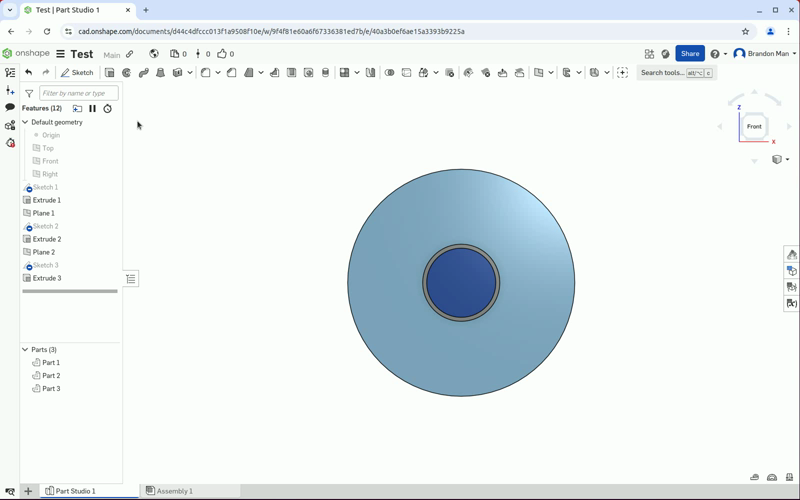
key(shift+h)
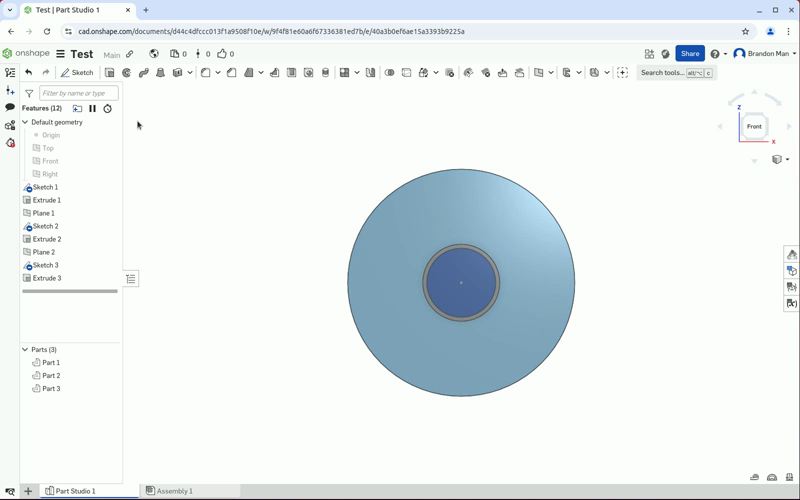
key(shift+7)
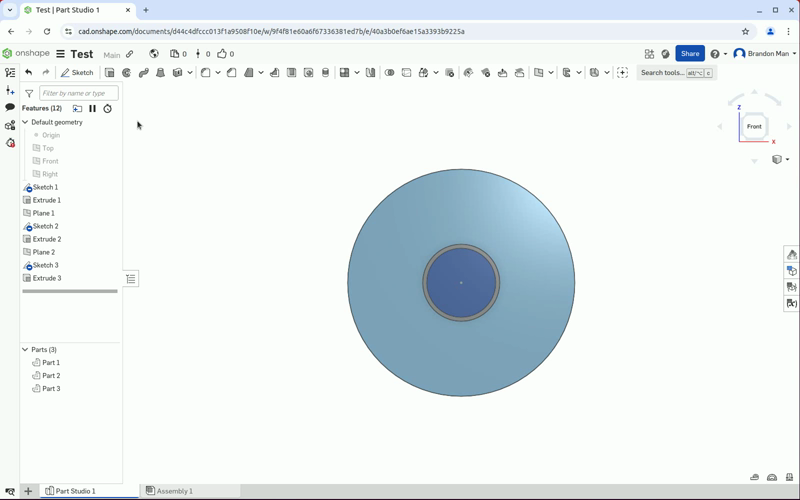
key(left, 2)
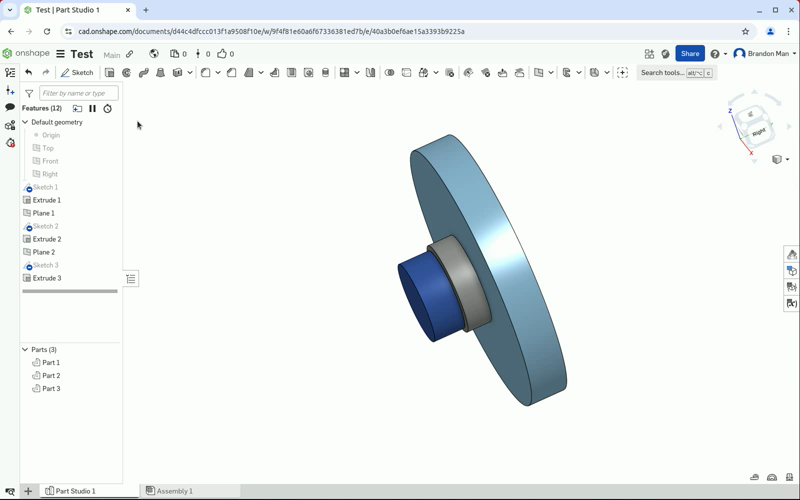
key(down, 2)
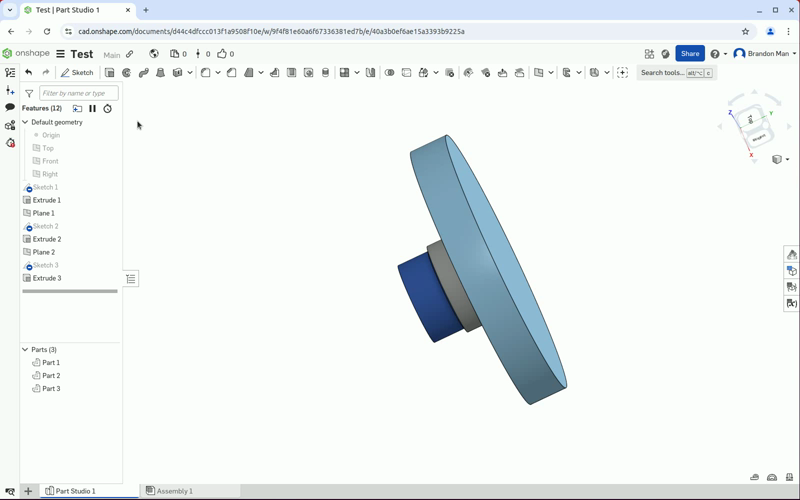
key(up, 2)
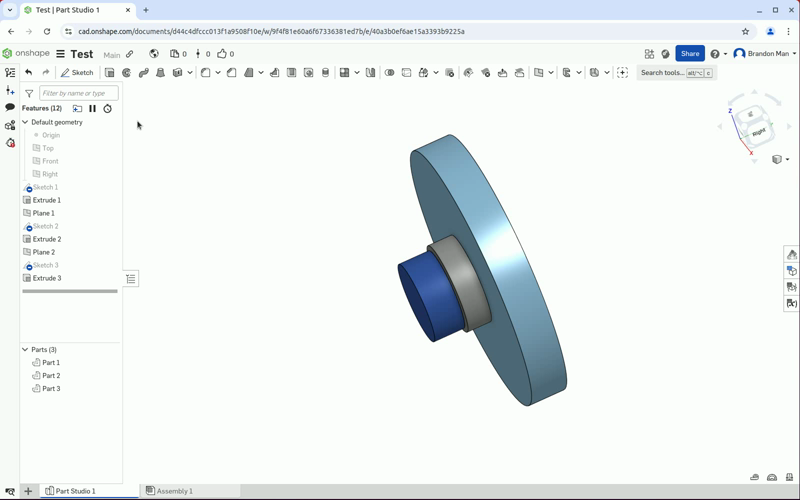
key(right, 2)
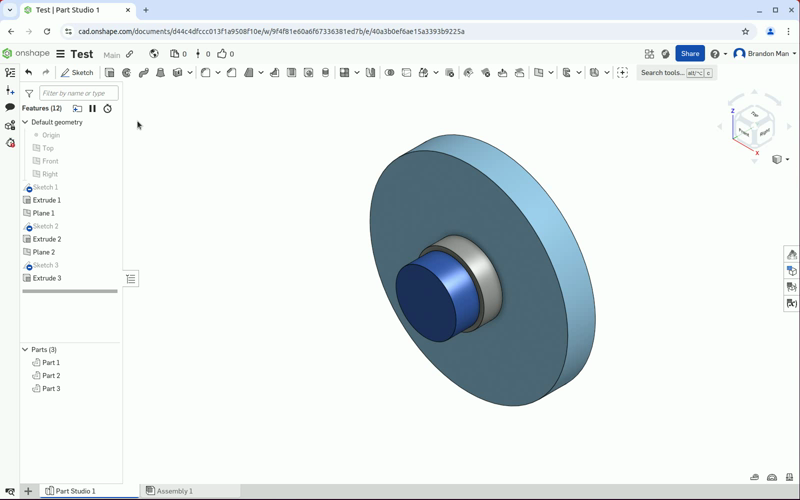
mouse_move(73, 189)
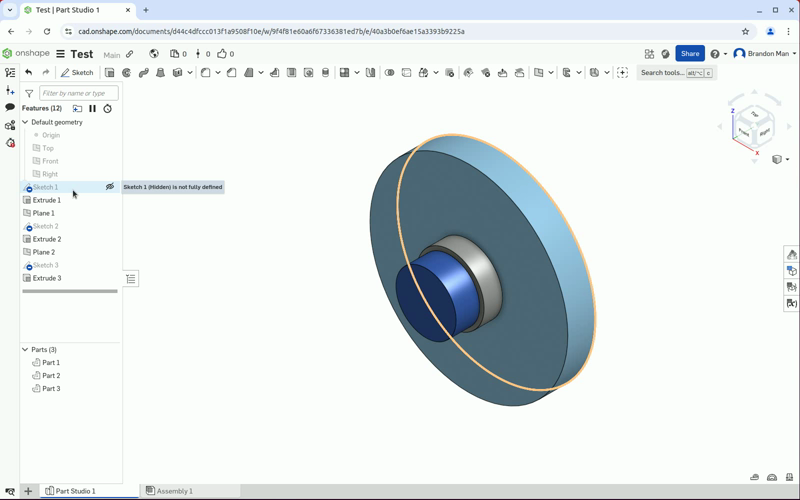
click(73, 189)